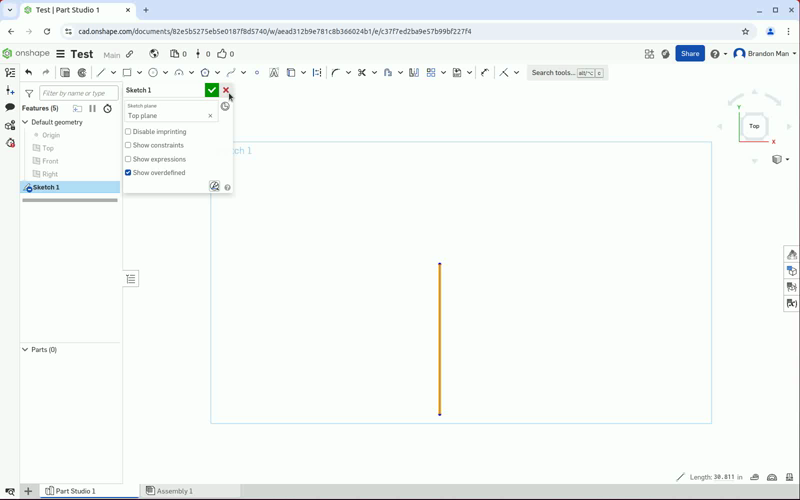
key(shift+h)
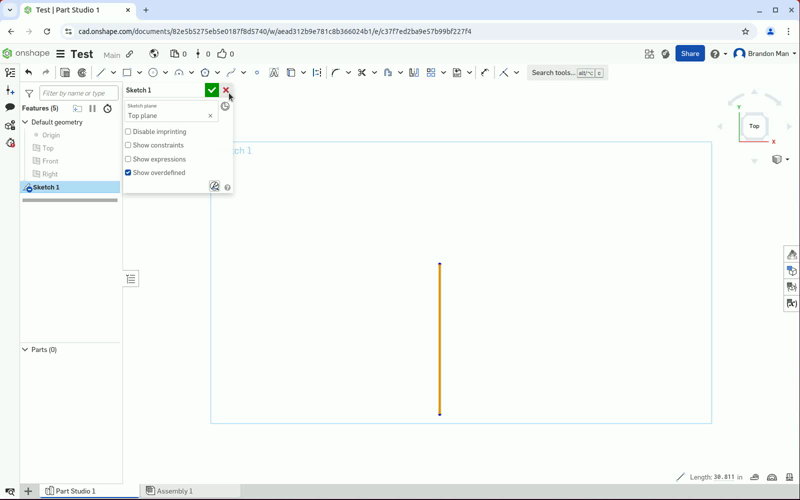
key(shift+s)
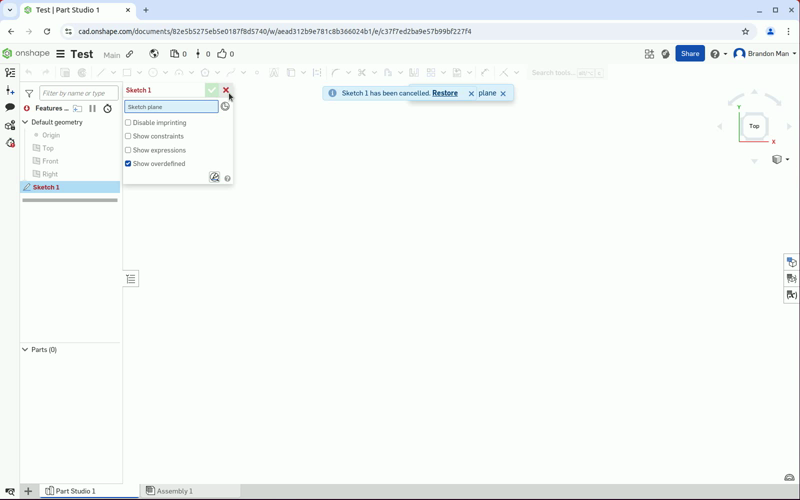
mouse_move(73, 150)
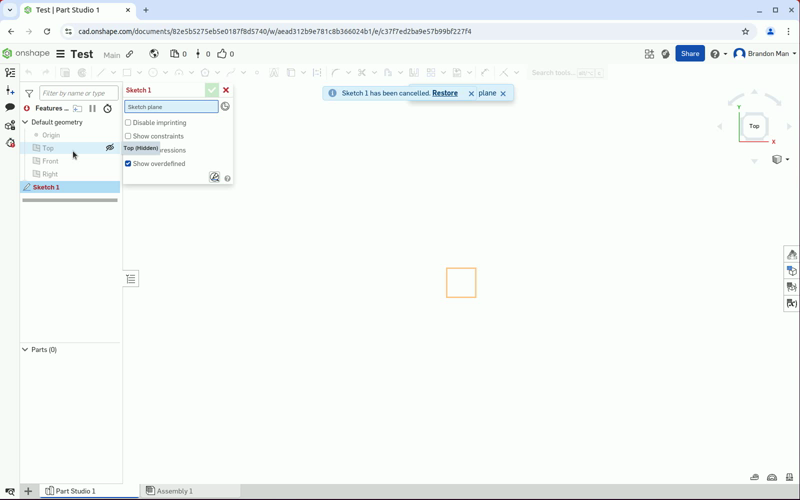
click(73, 150)
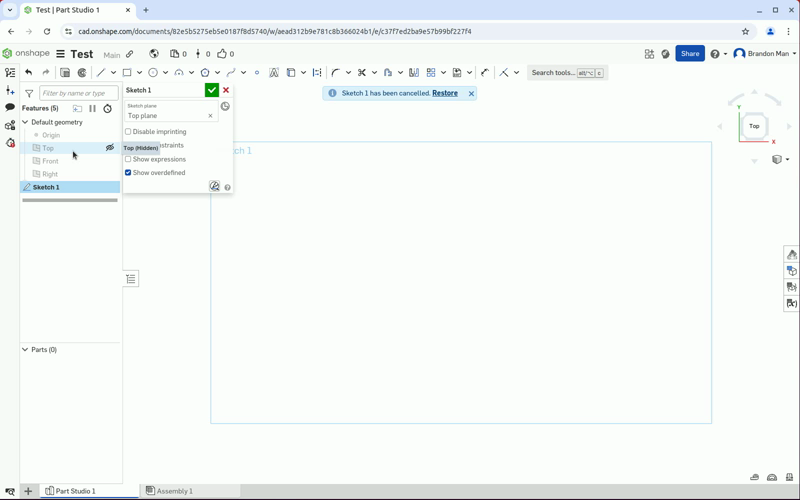
mouse_move(73, 352)
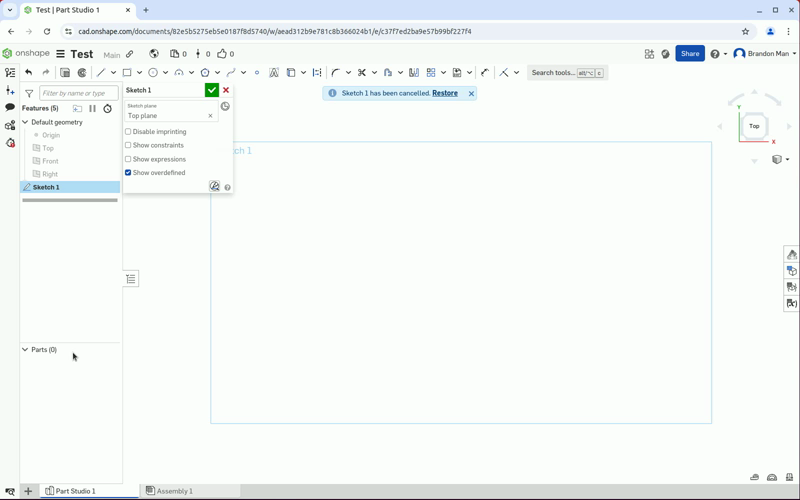
key(y)
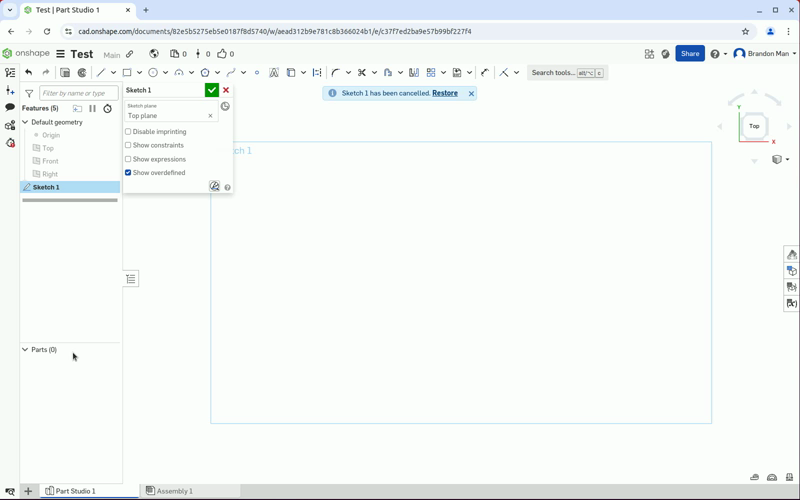
key(c)
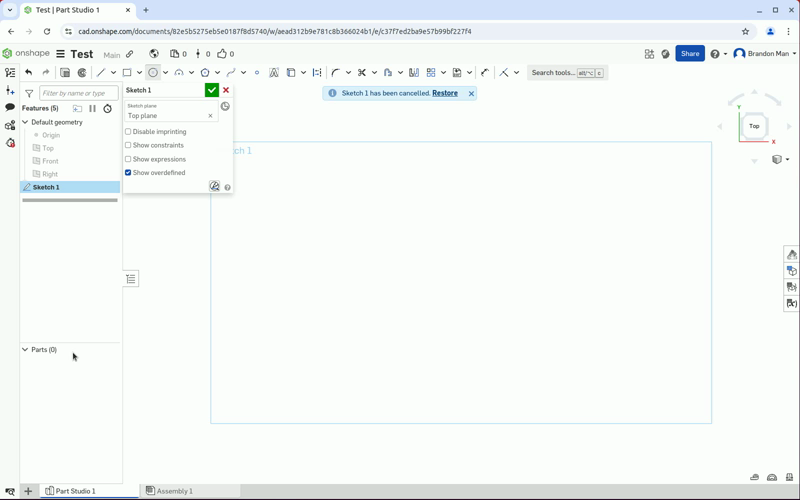
key_down(shift)
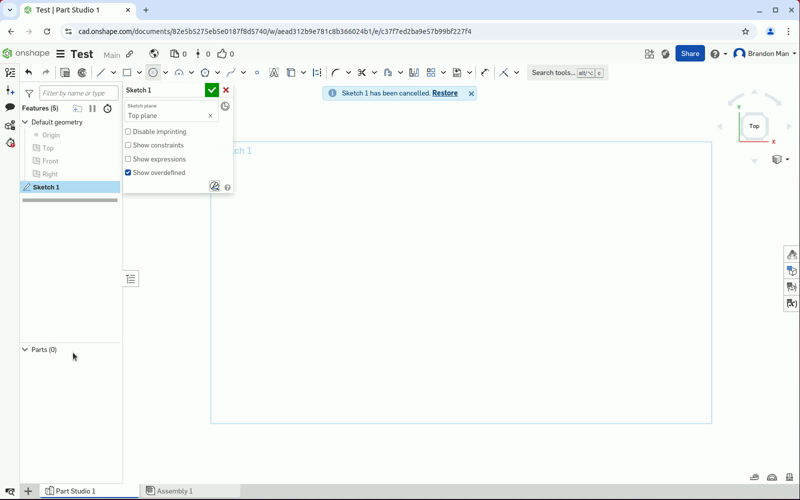
mouse_move(461, 282)
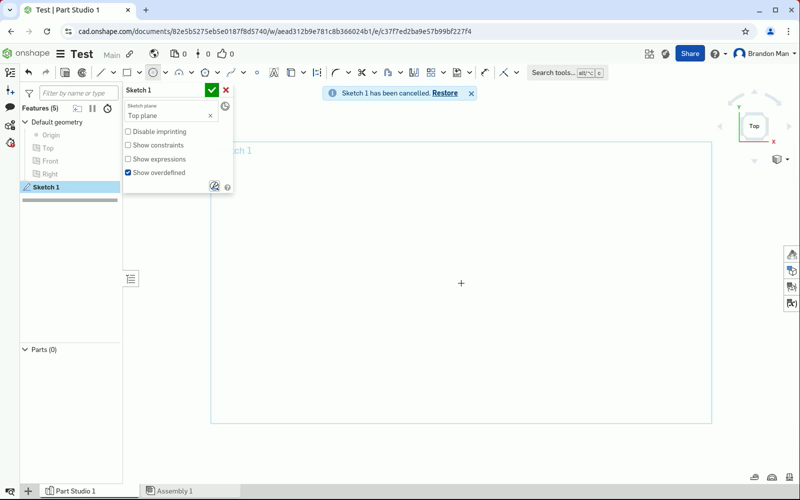
click(461, 282)
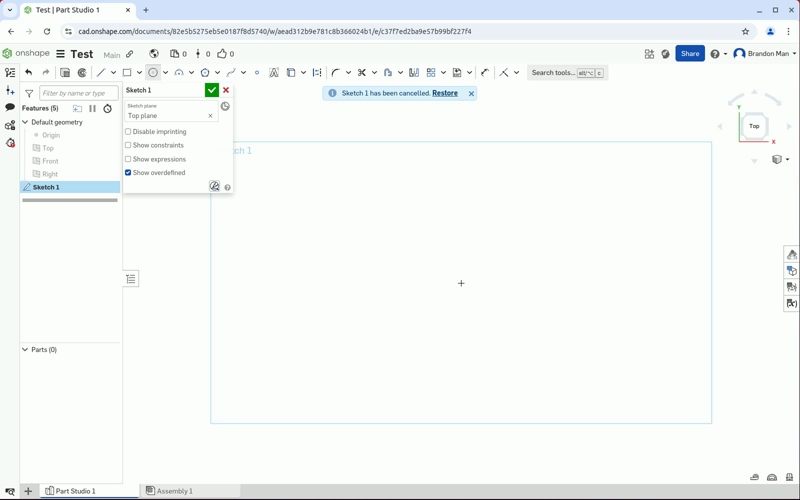
key_up(shift)
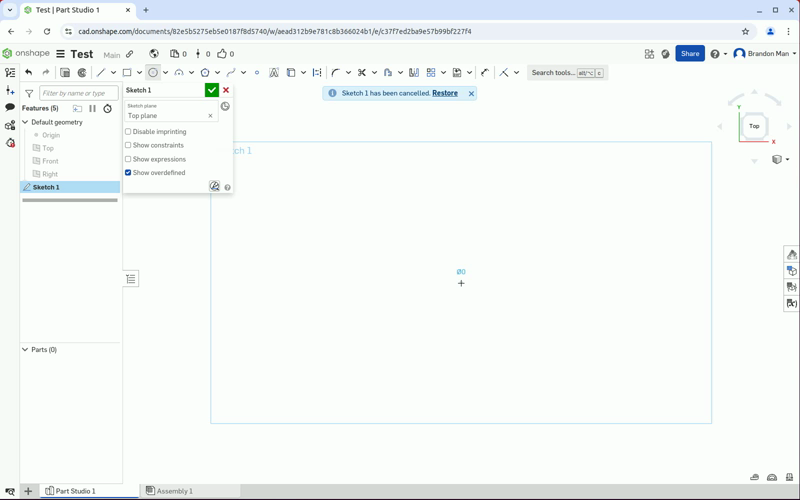
mouse_move(463, 282)
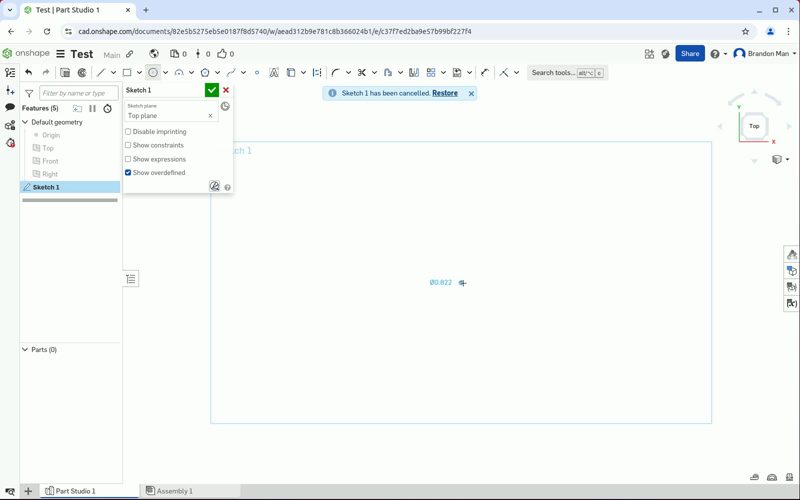
scroll(6)
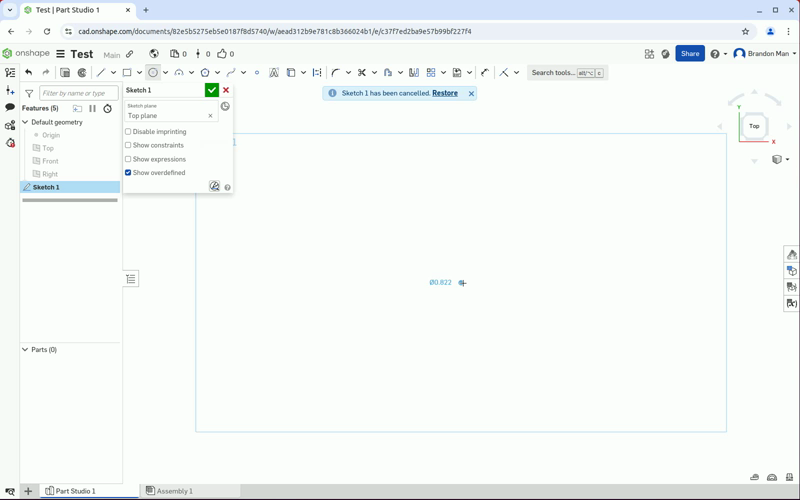
scroll(6)
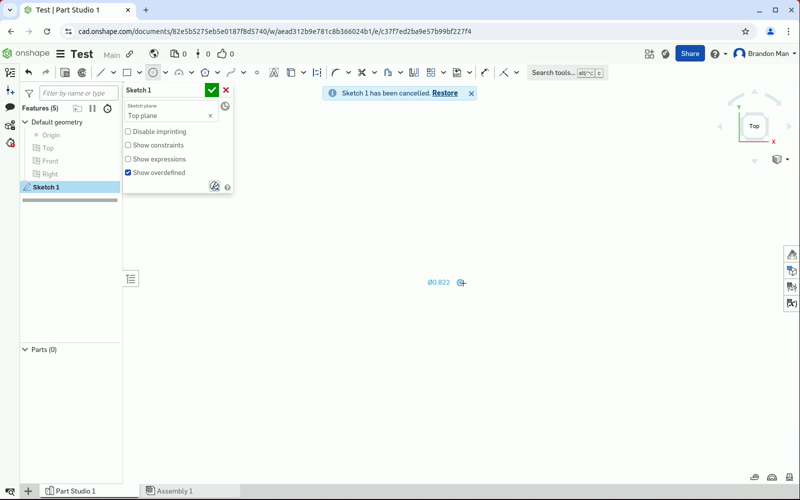
scroll(6)
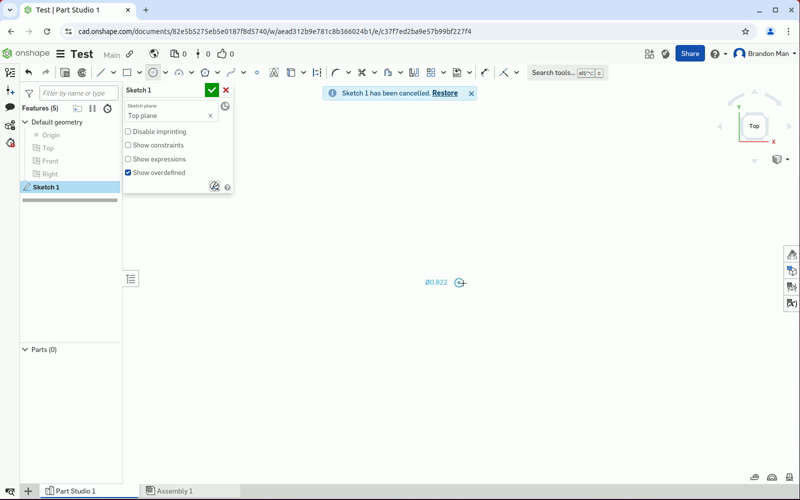
scroll(6)
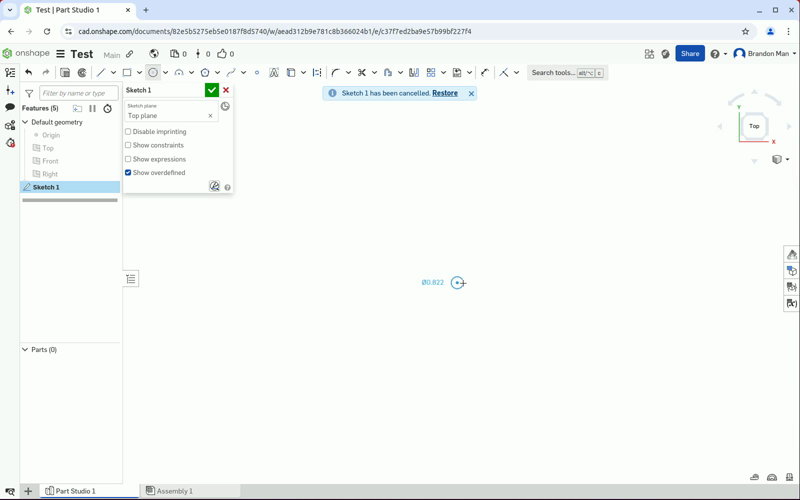
scroll(6)
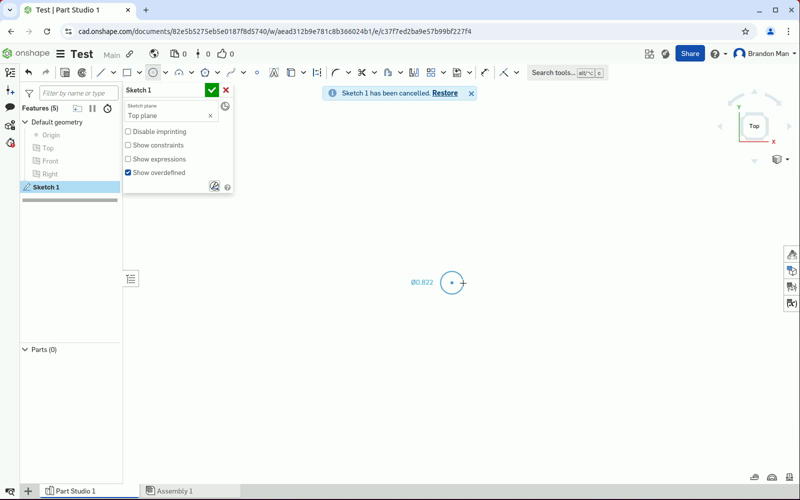
scroll(6)
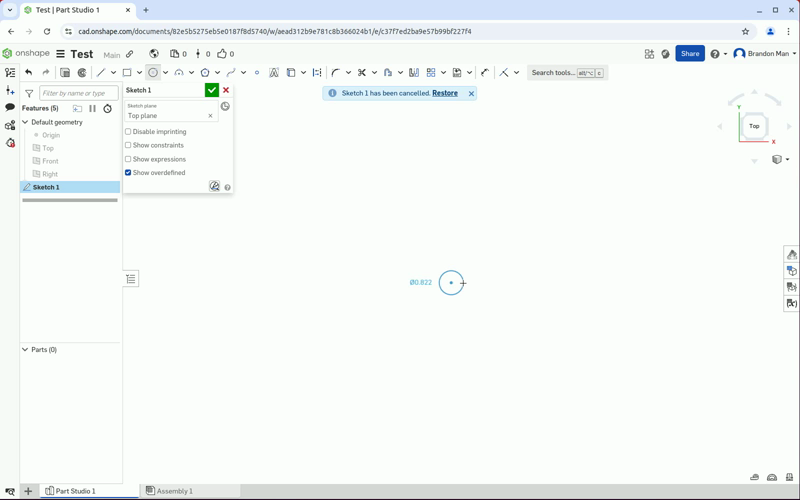
scroll(6)
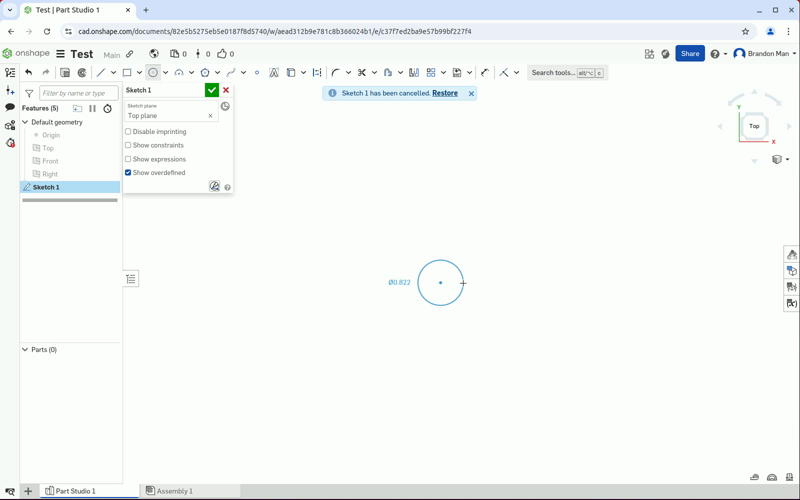
click(463, 282)
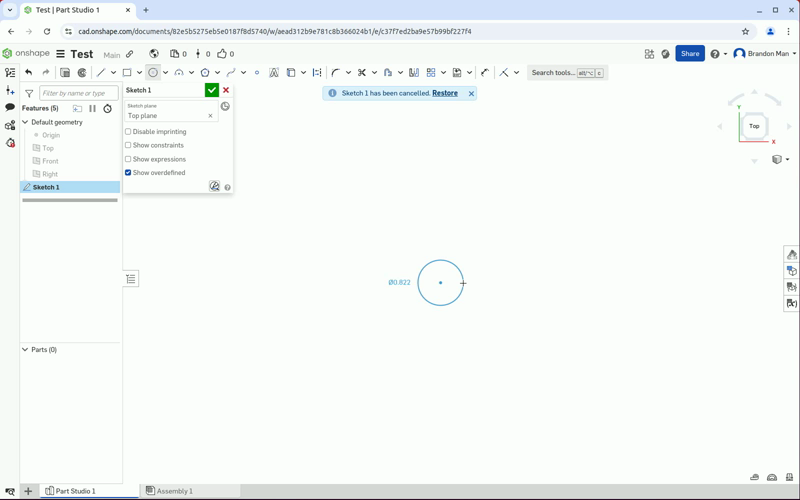
scroll(-6)
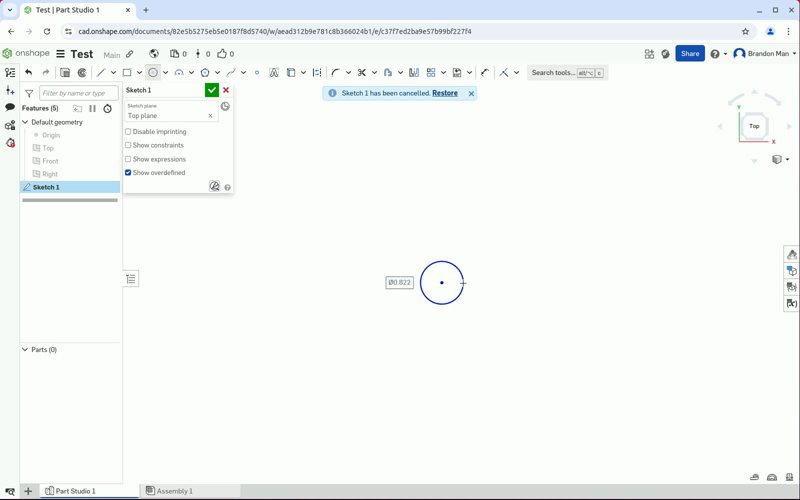
scroll(-6)
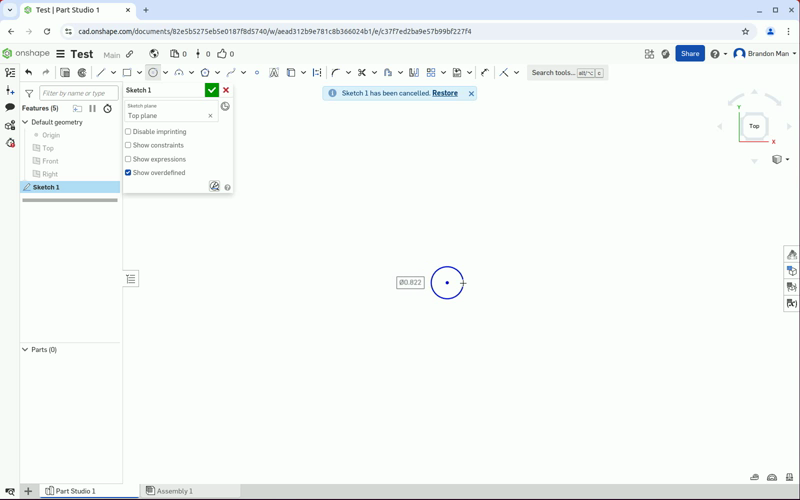
scroll(-6)
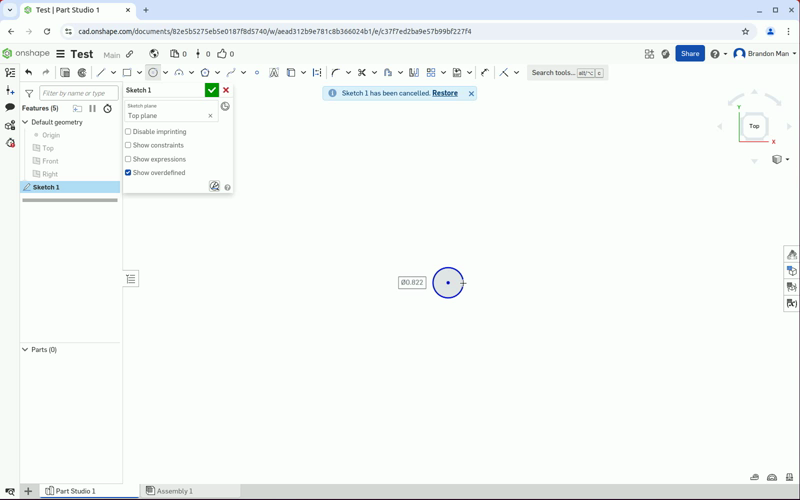
scroll(-6)
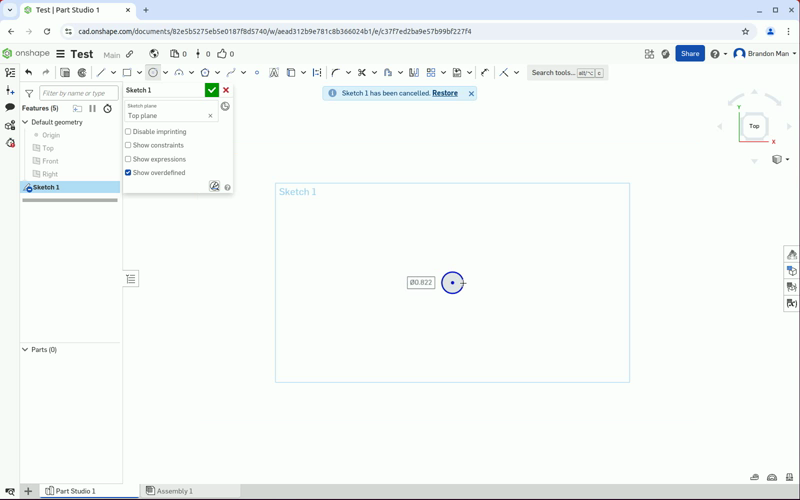
scroll(-6)
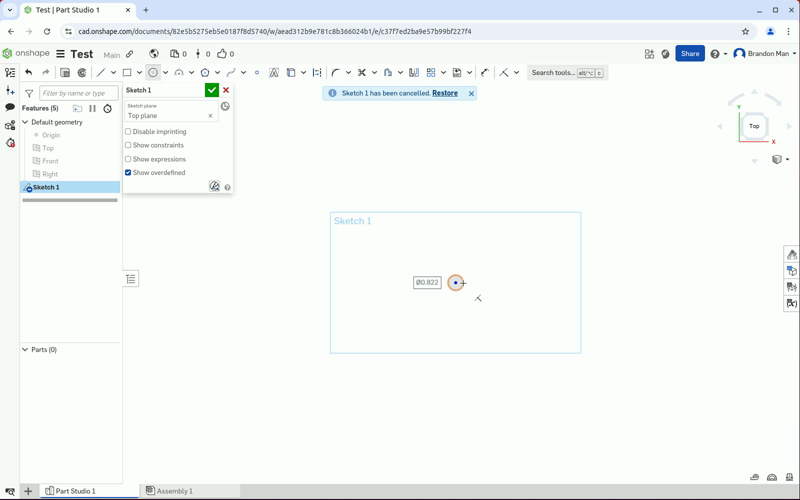
scroll(-6)
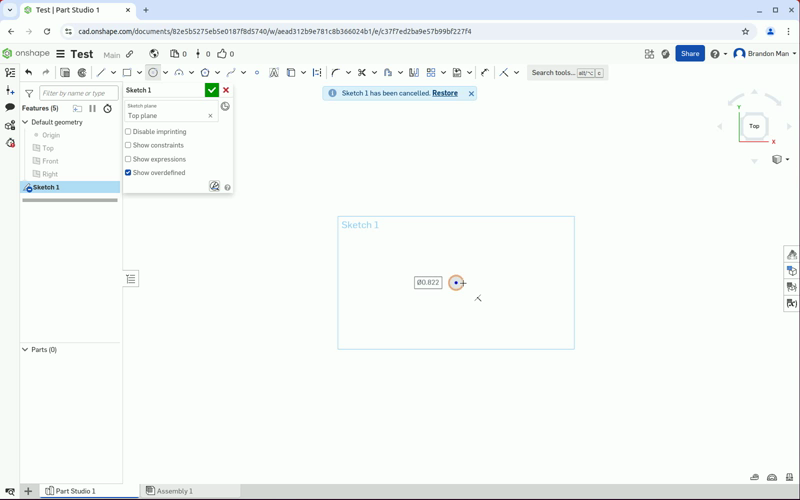
scroll(-6)
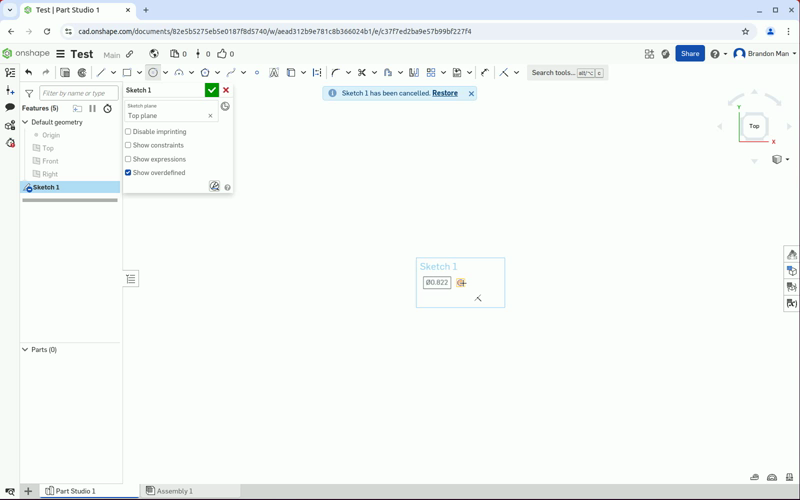
key(esc)
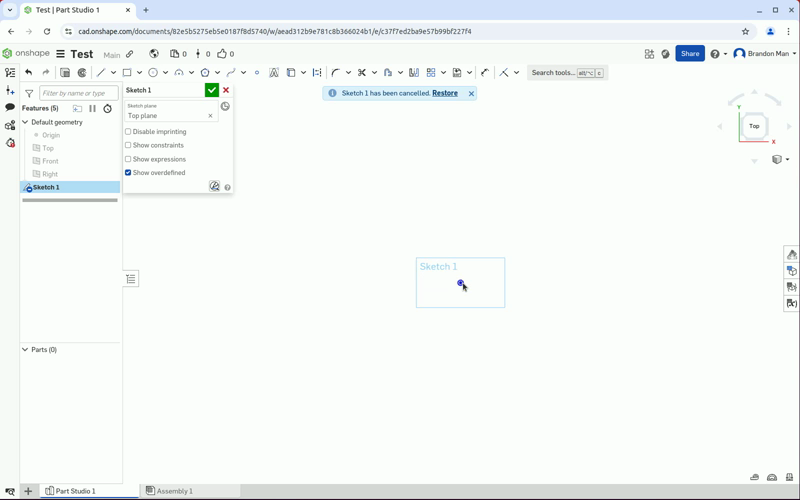
key(c)
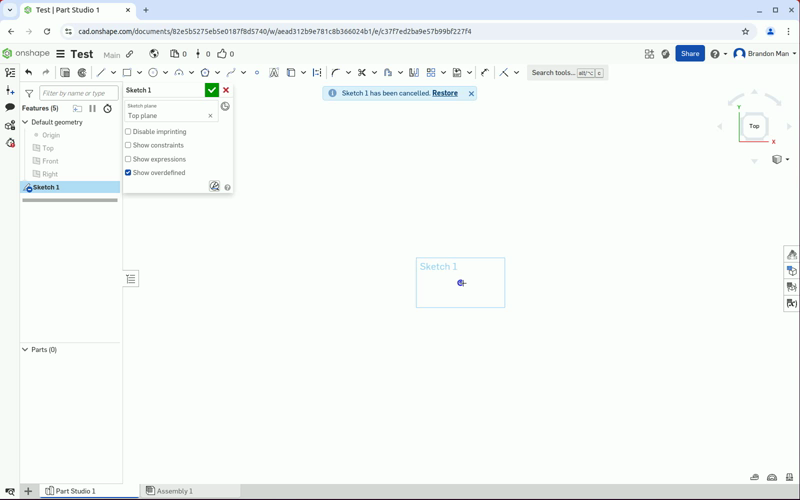
key_down(shift)
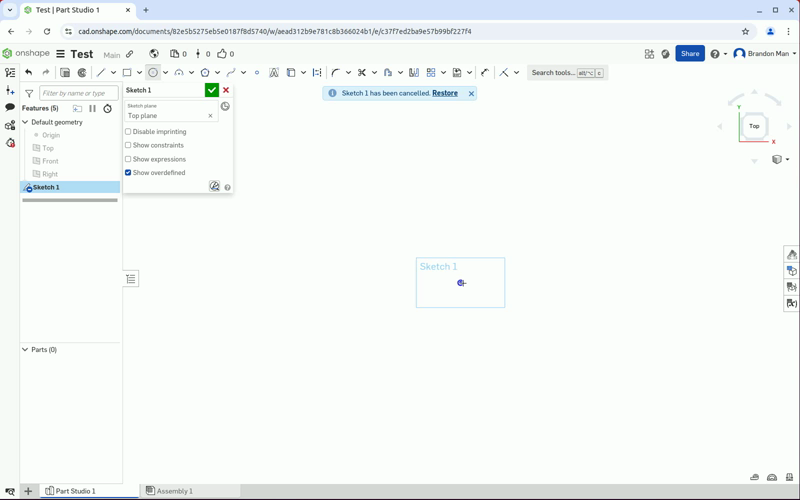
mouse_move(461, 282)
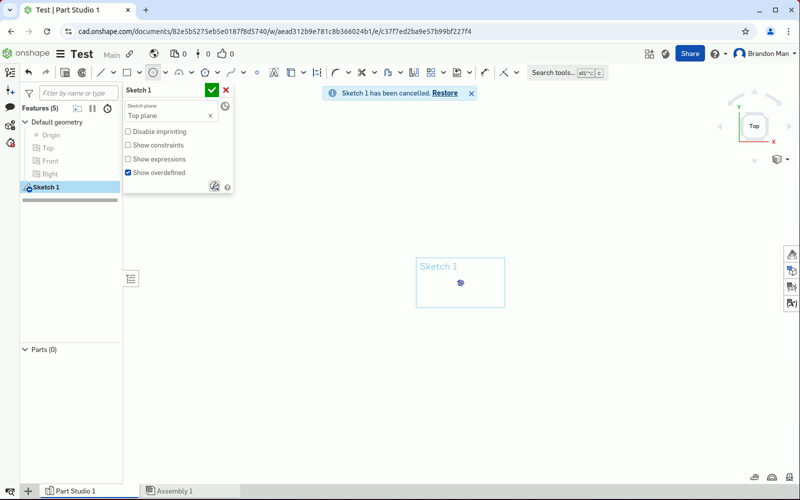
scroll(6)
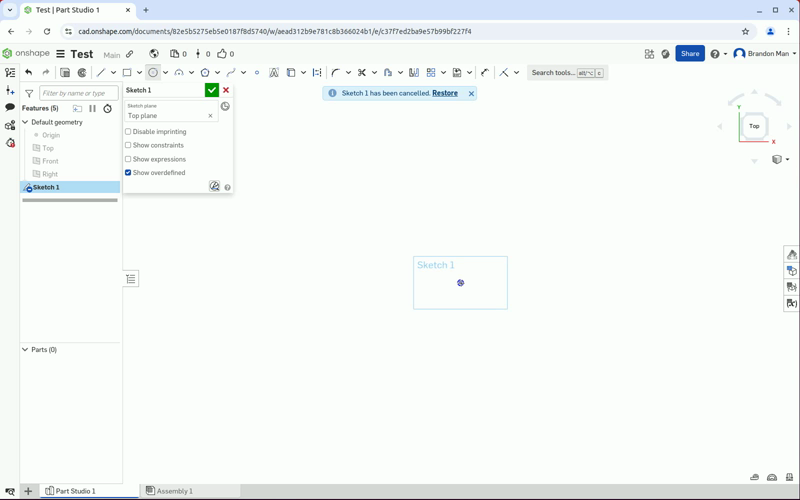
scroll(6)
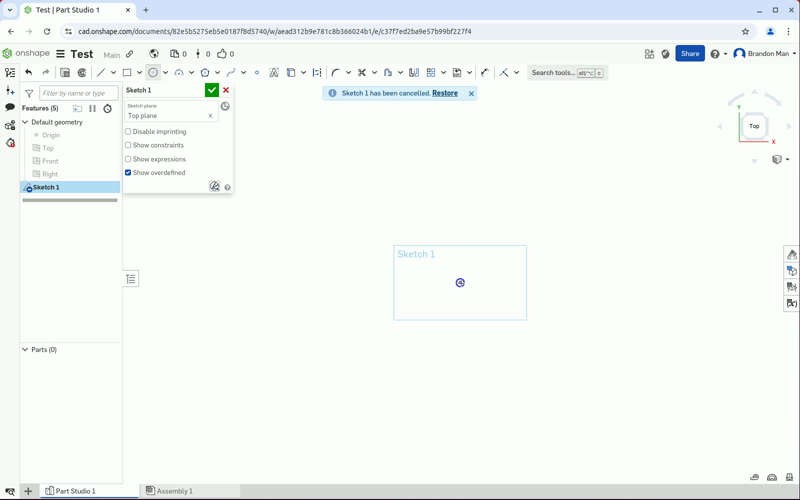
scroll(6)
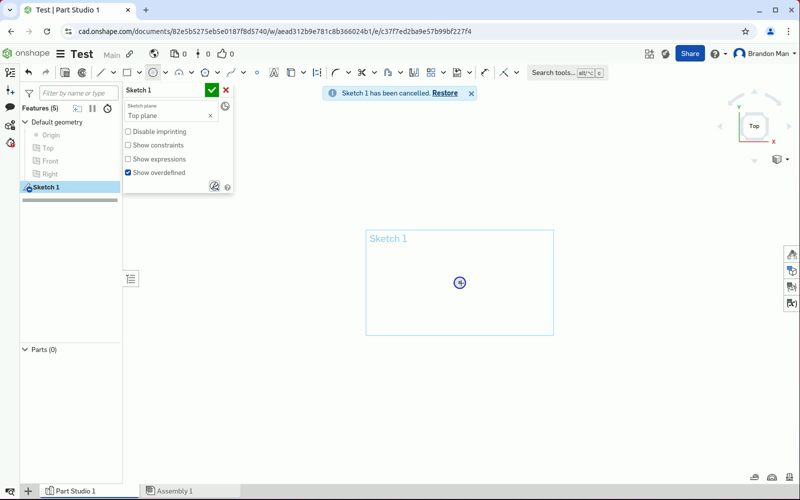
scroll(6)
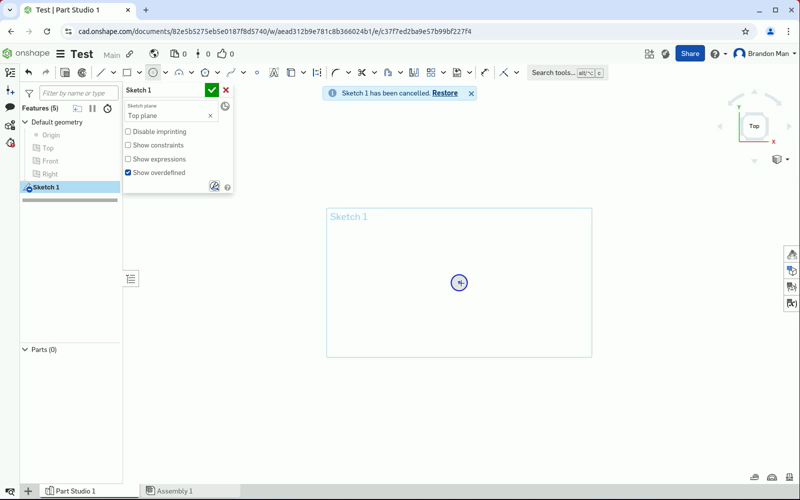
scroll(6)
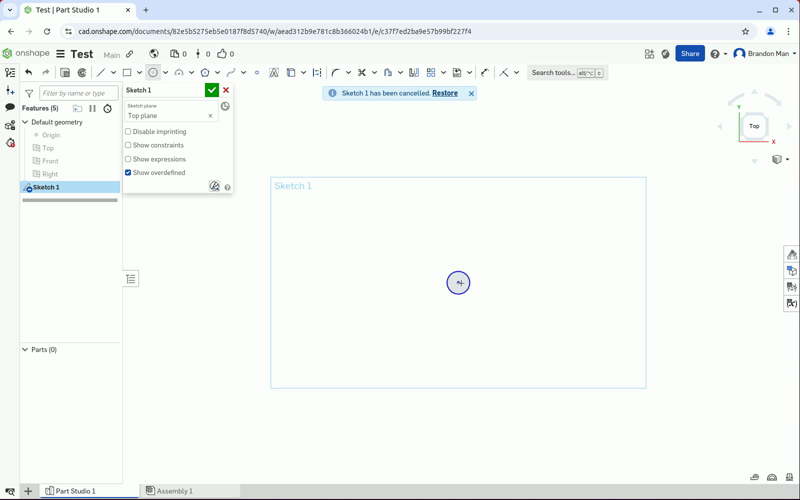
scroll(6)
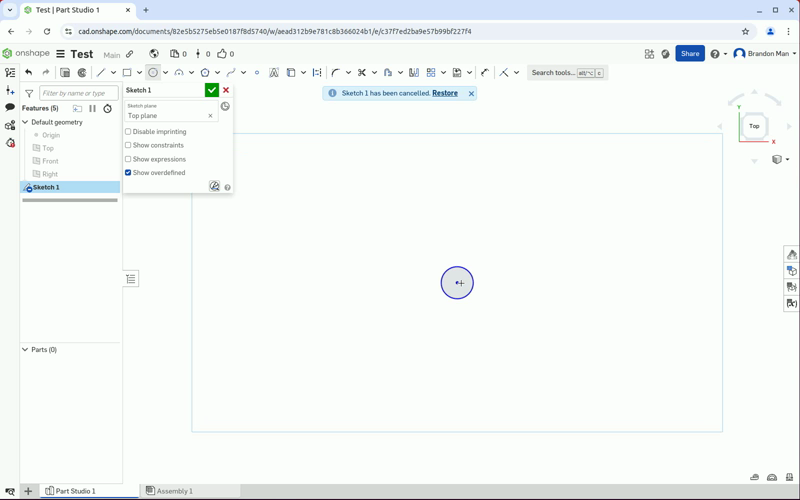
scroll(6)
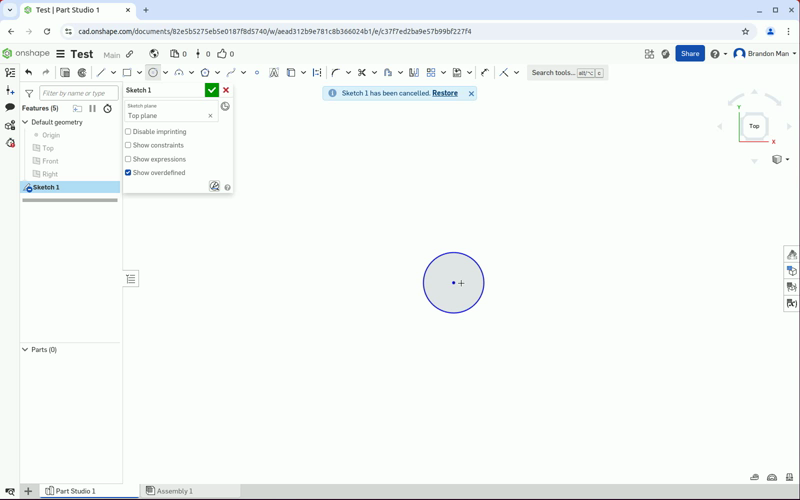
click(461, 282)
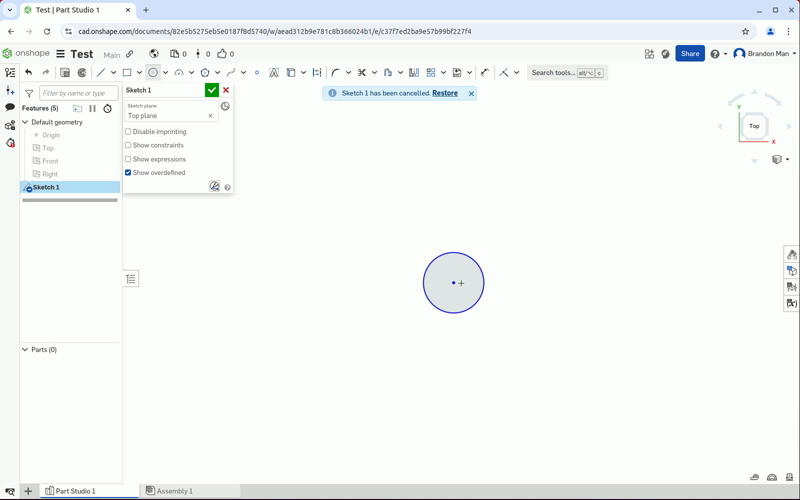
scroll(-6)
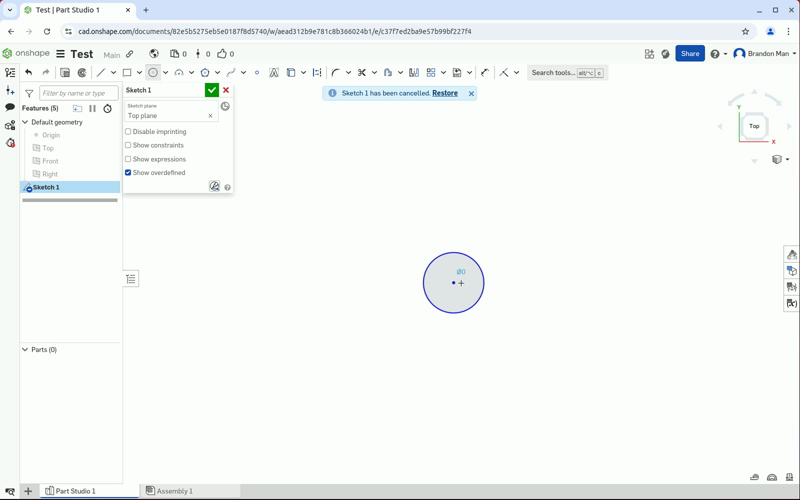
scroll(-6)
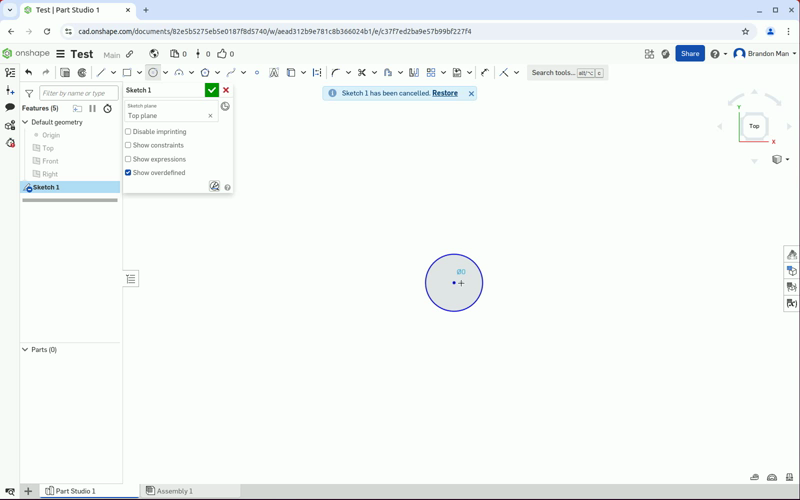
scroll(-6)
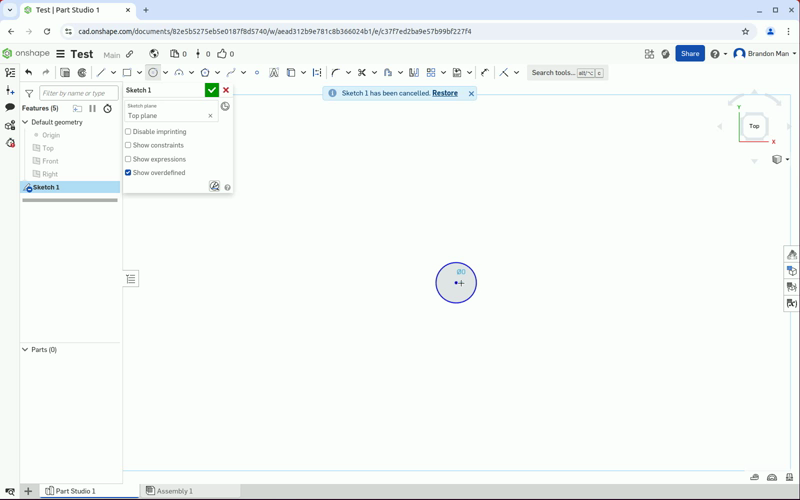
scroll(-6)
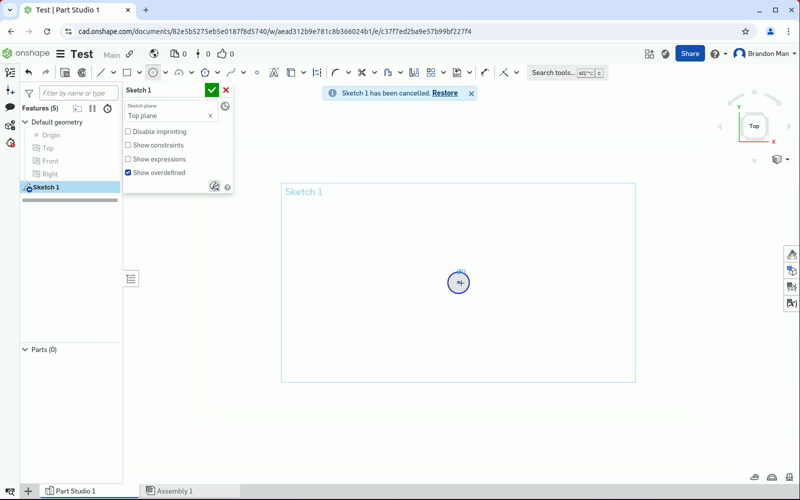
scroll(-6)
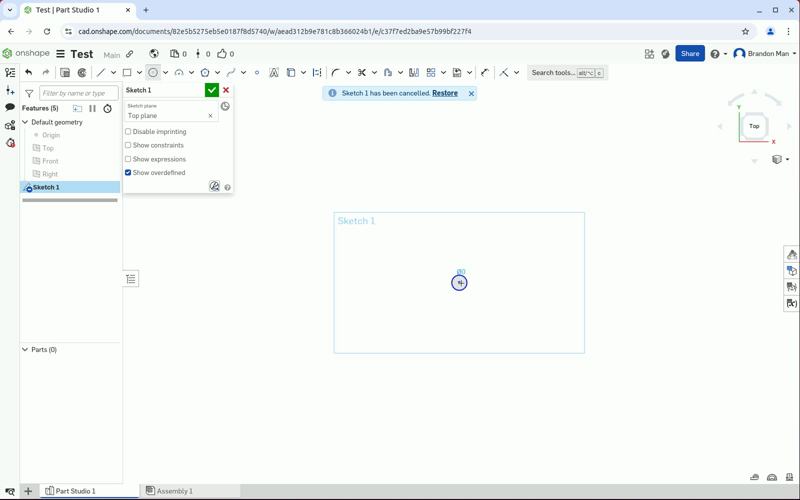
scroll(-6)
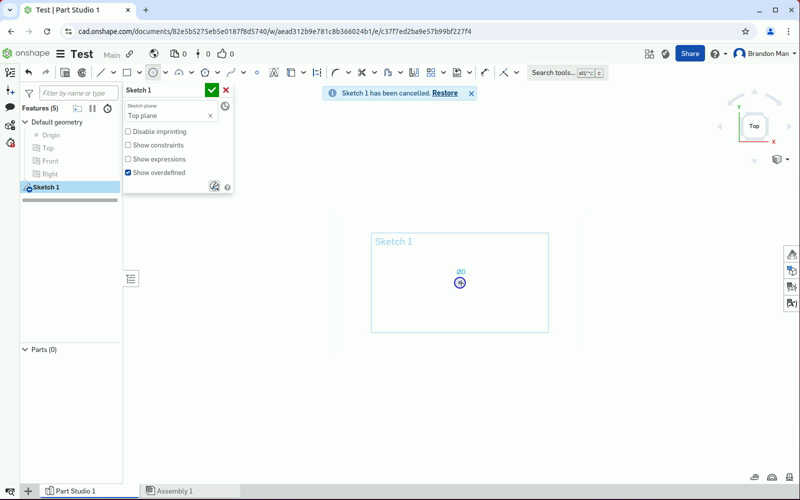
scroll(-6)
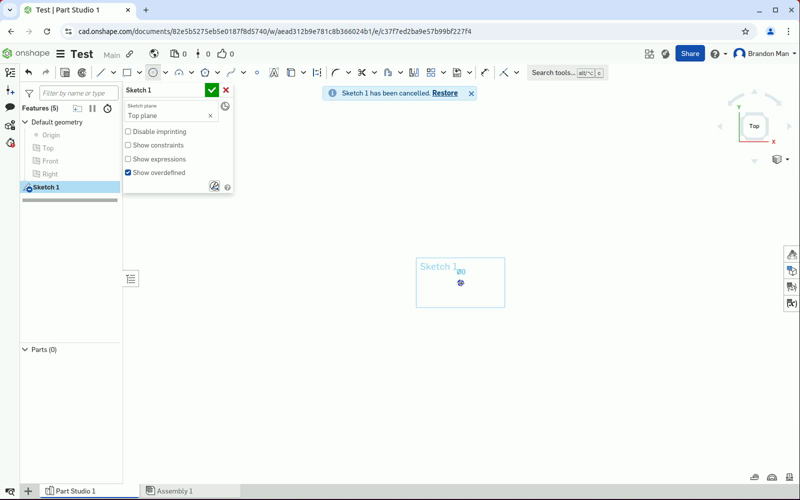
key_up(shift)
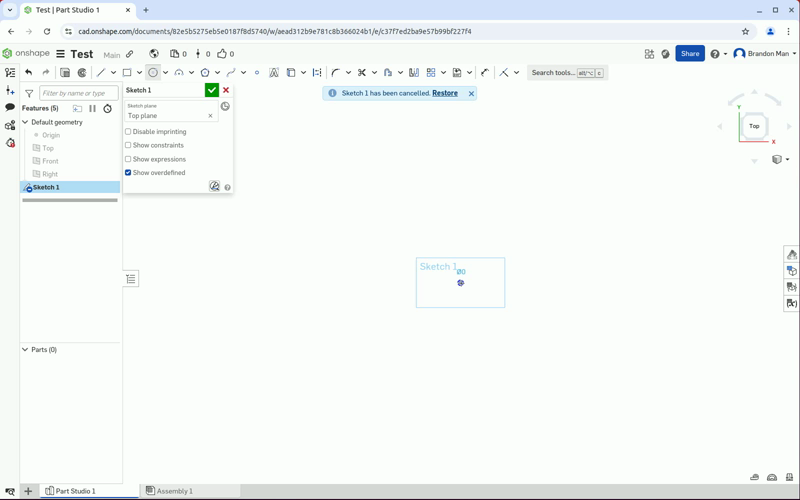
mouse_move(462, 282)
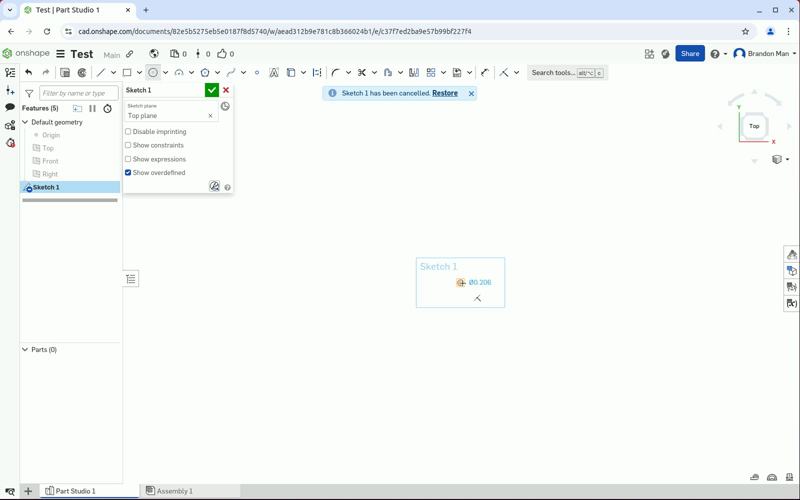
scroll(6)
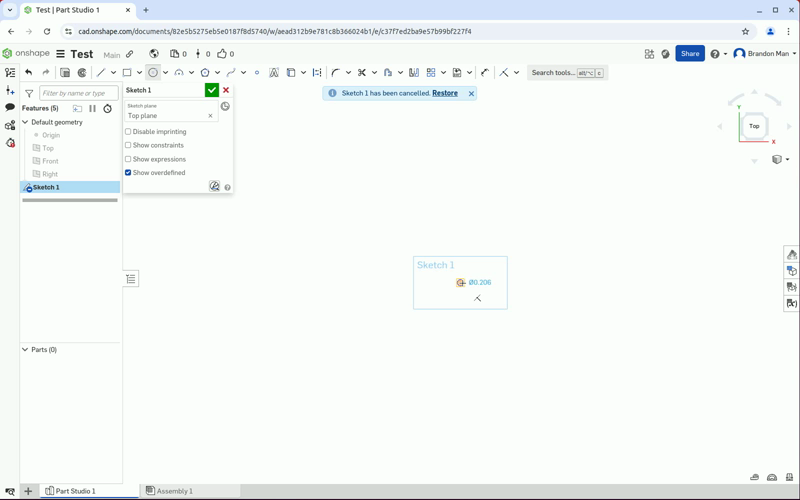
scroll(6)
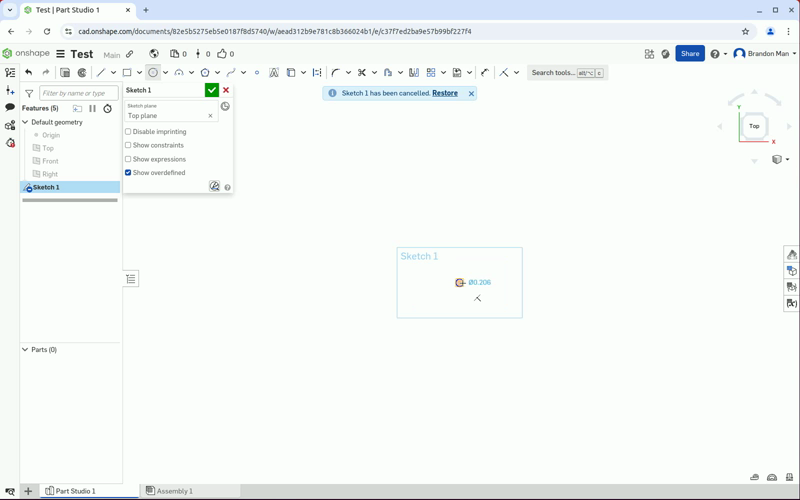
scroll(6)
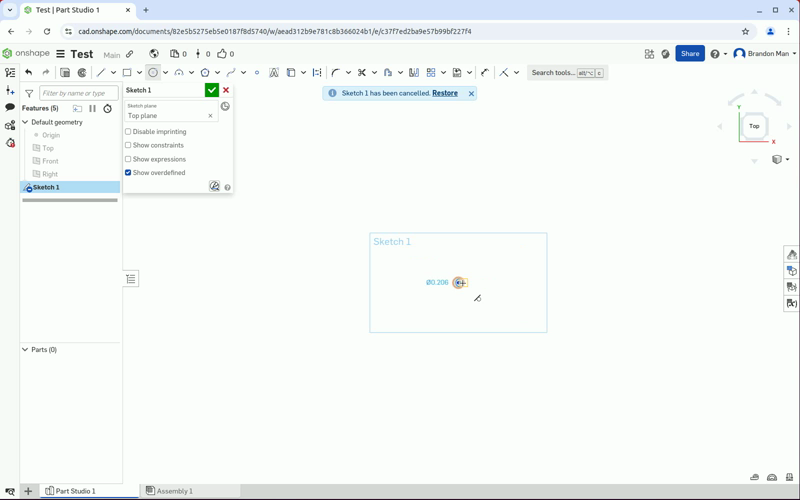
scroll(6)
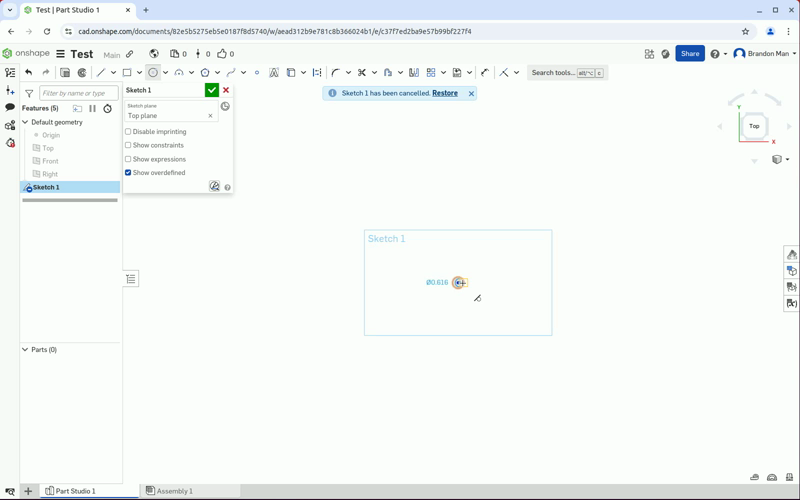
scroll(6)
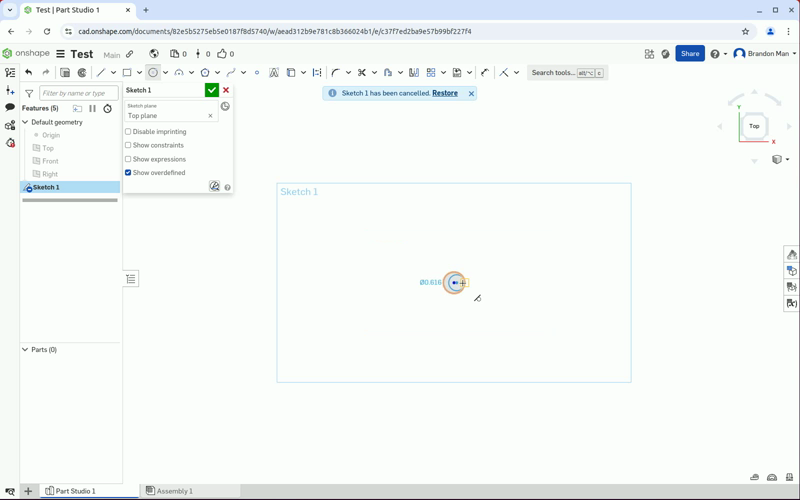
scroll(6)
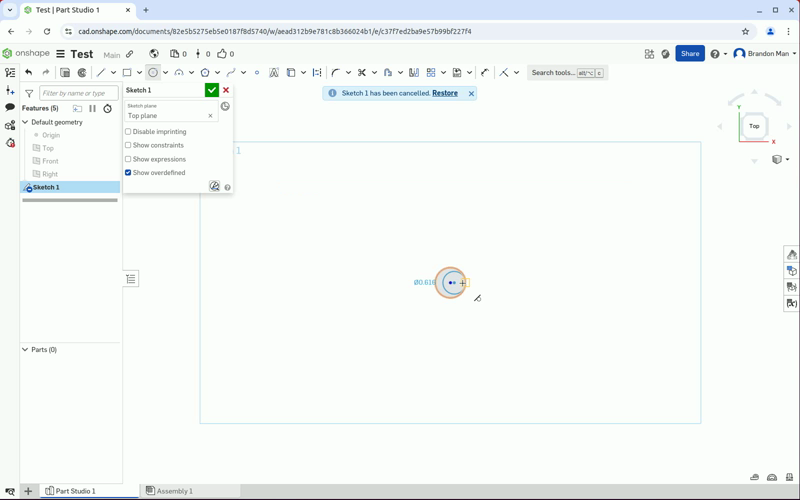
scroll(6)
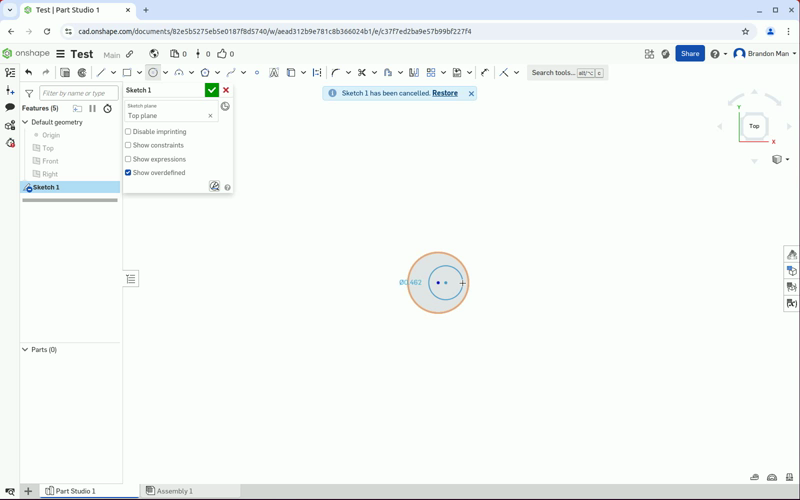
click(462, 282)
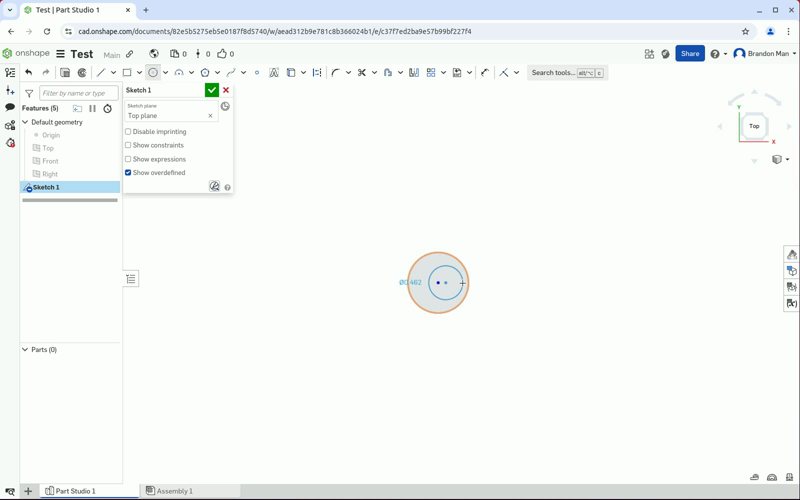
scroll(-6)
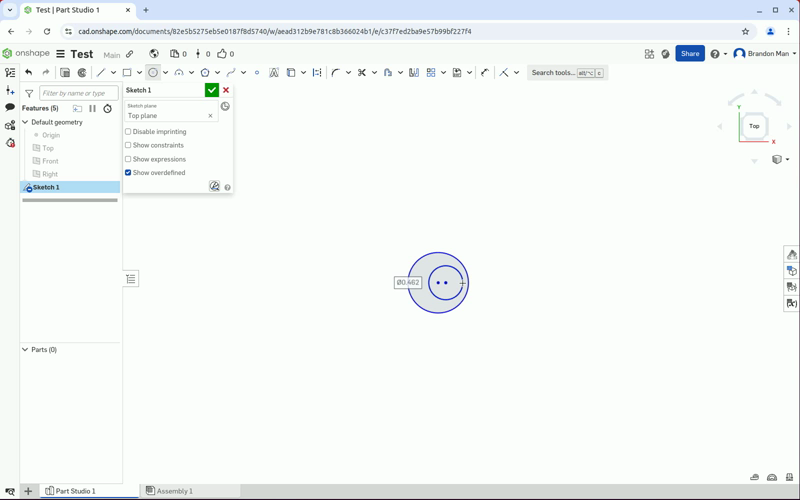
scroll(-6)
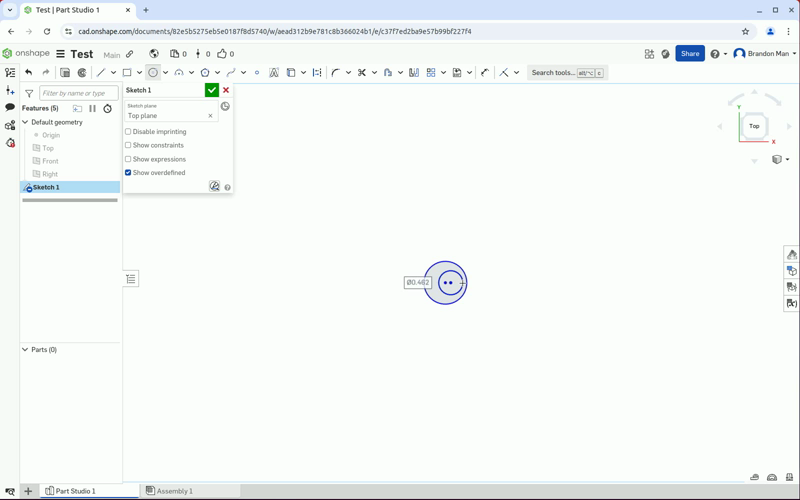
scroll(-6)
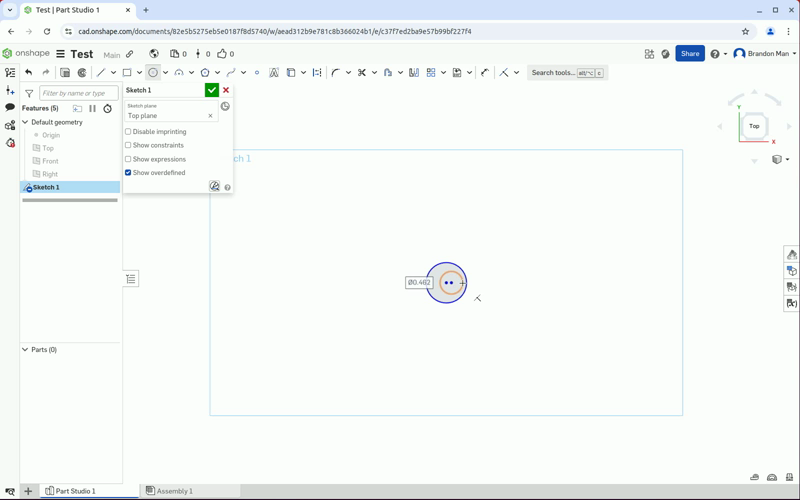
scroll(-6)
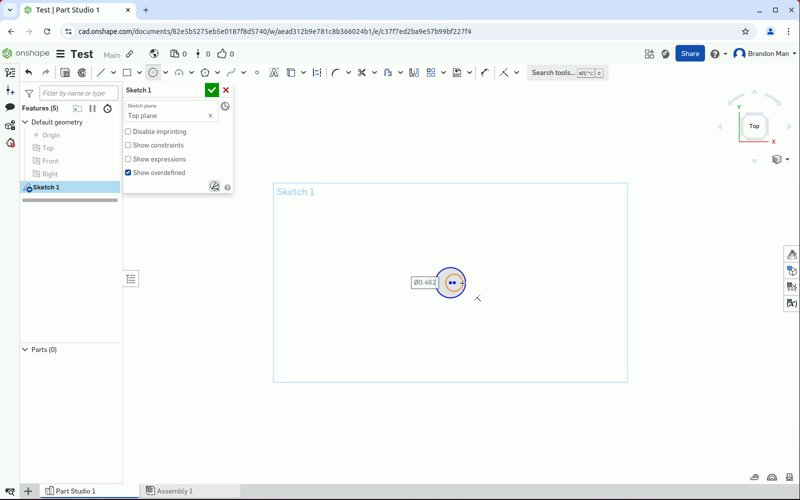
scroll(-6)
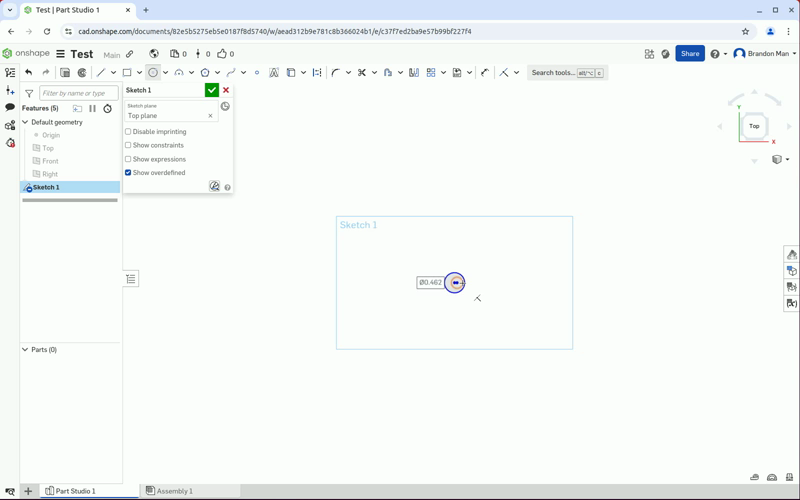
scroll(-6)
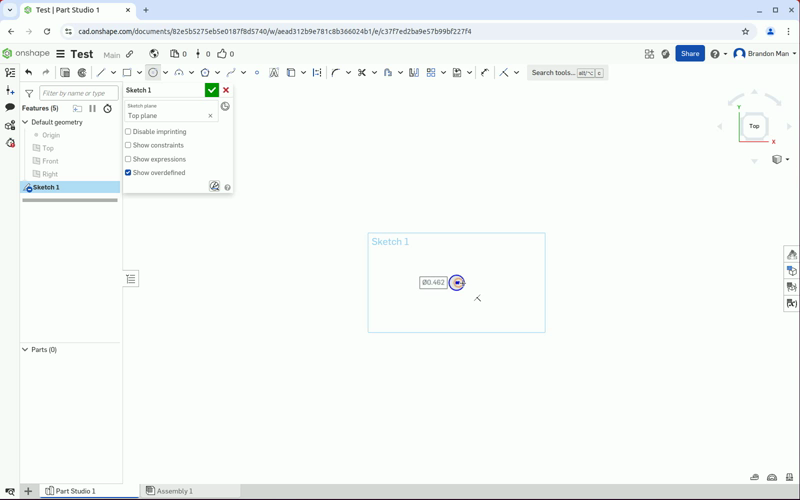
scroll(-6)
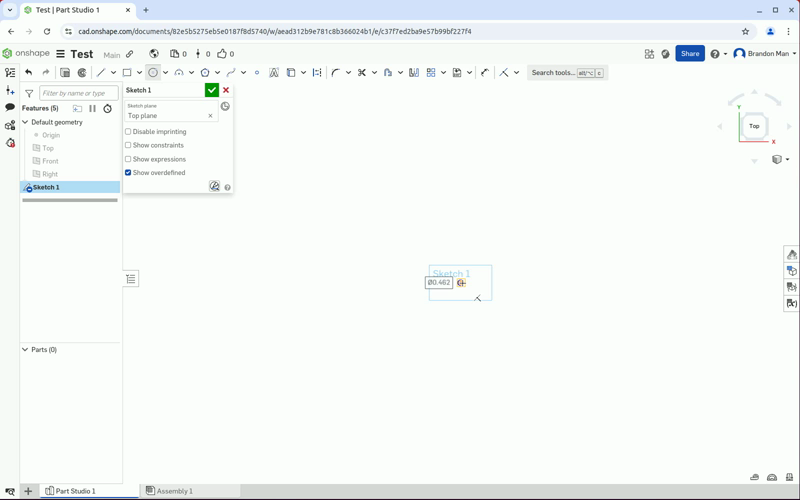
key(esc)
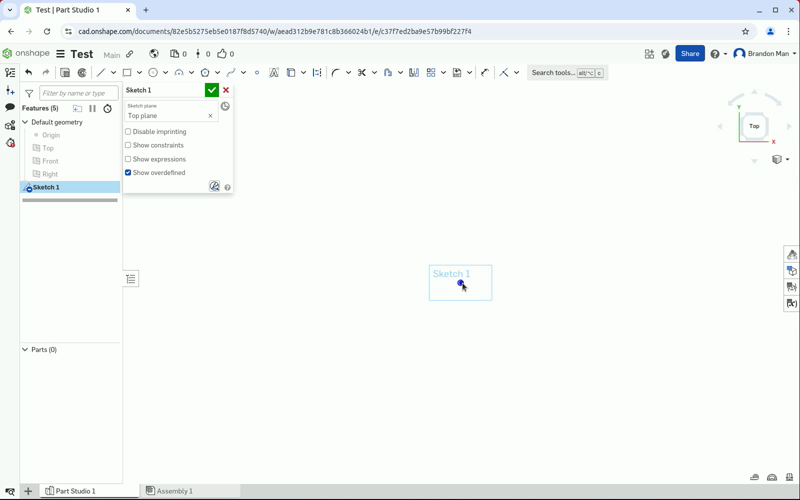
mouse_move(461, 284)
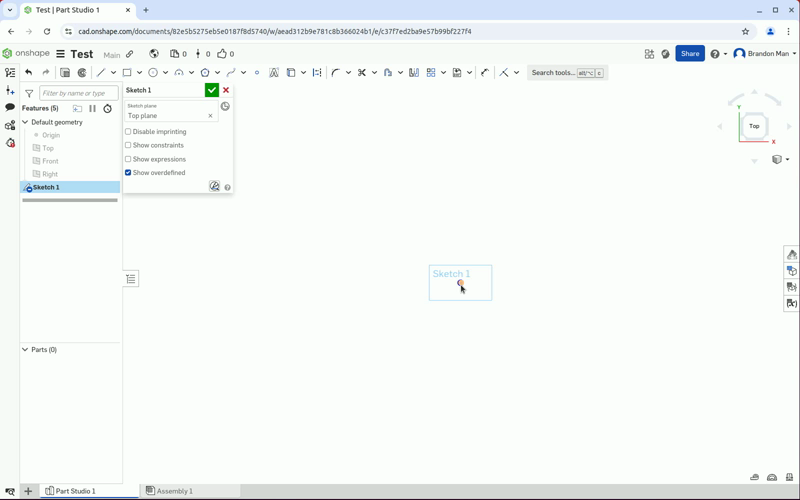
scroll(6)
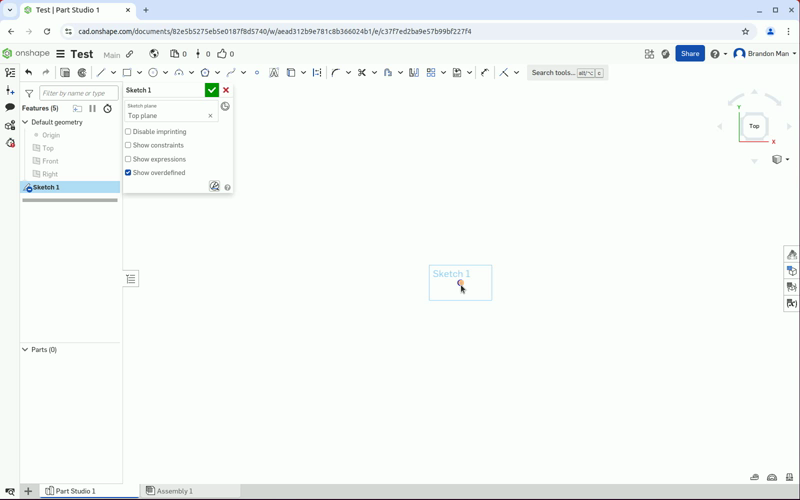
scroll(6)
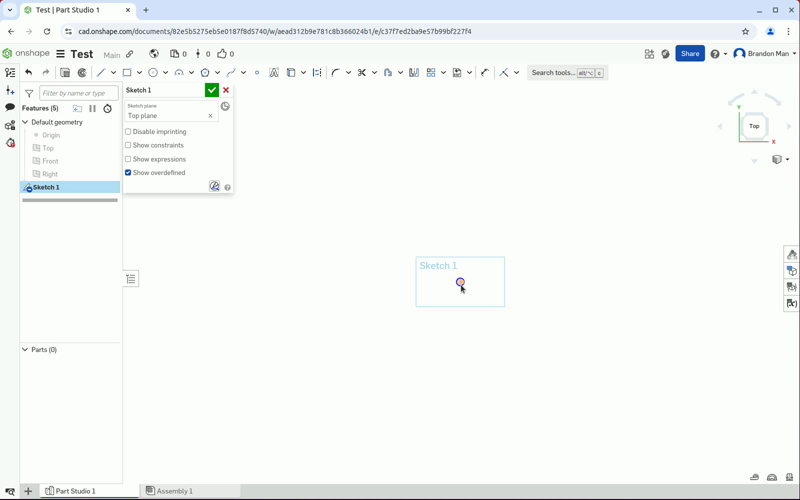
scroll(6)
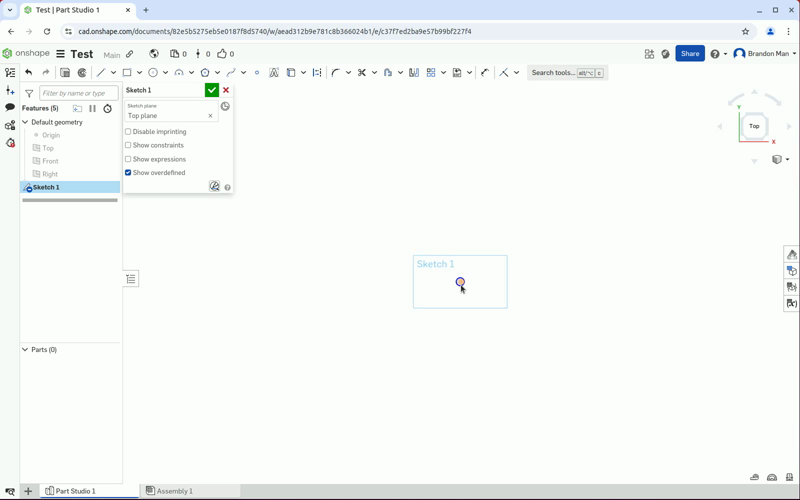
scroll(6)
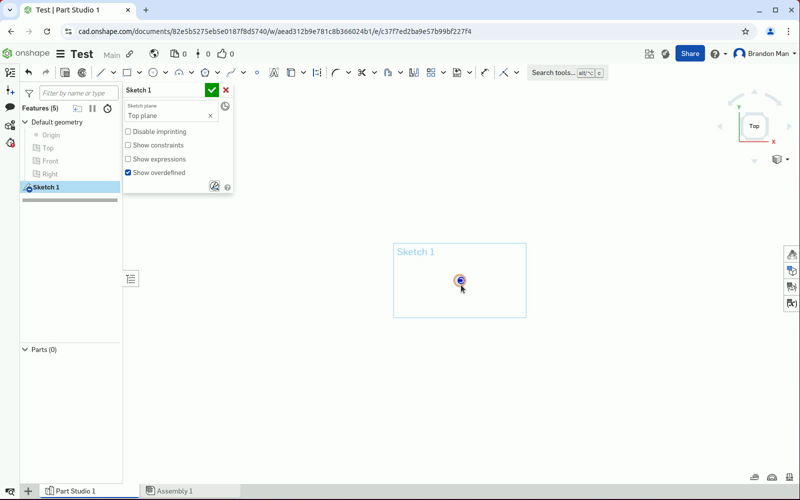
scroll(6)
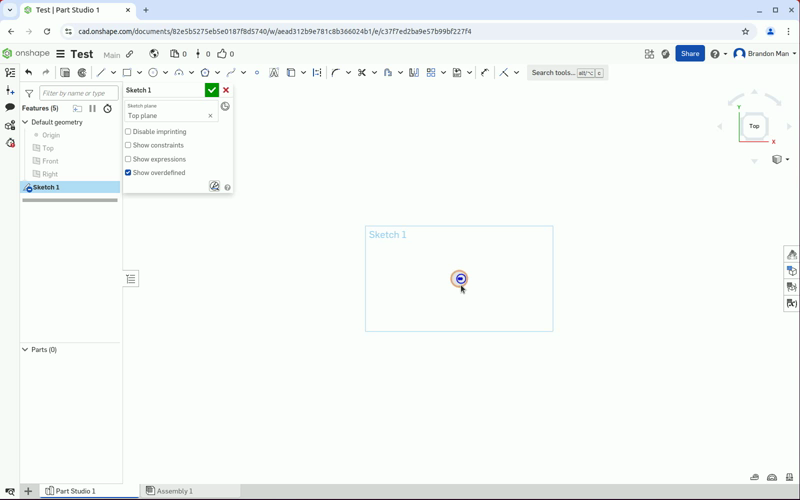
scroll(6)
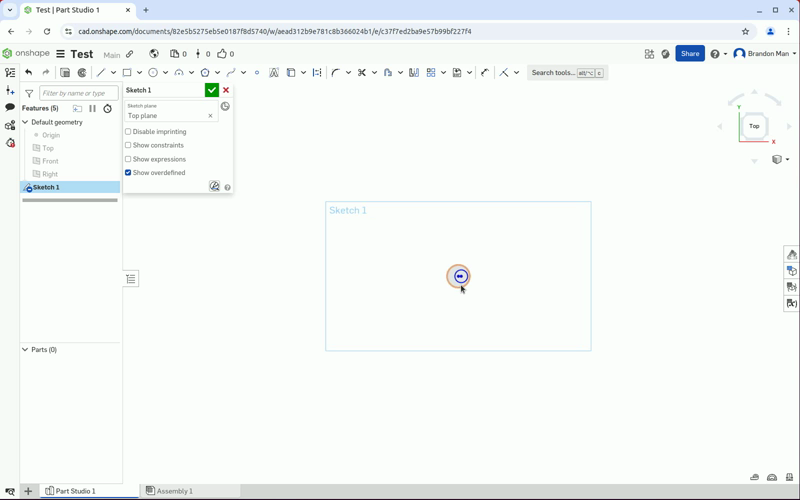
scroll(6)
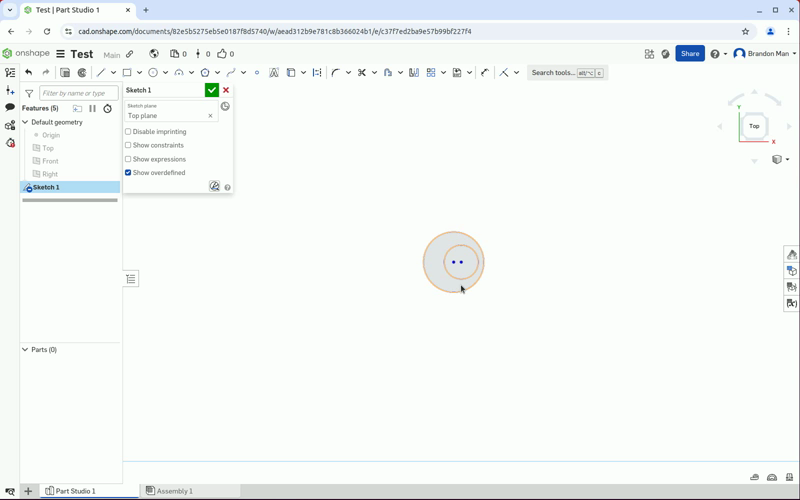
click(461, 284)
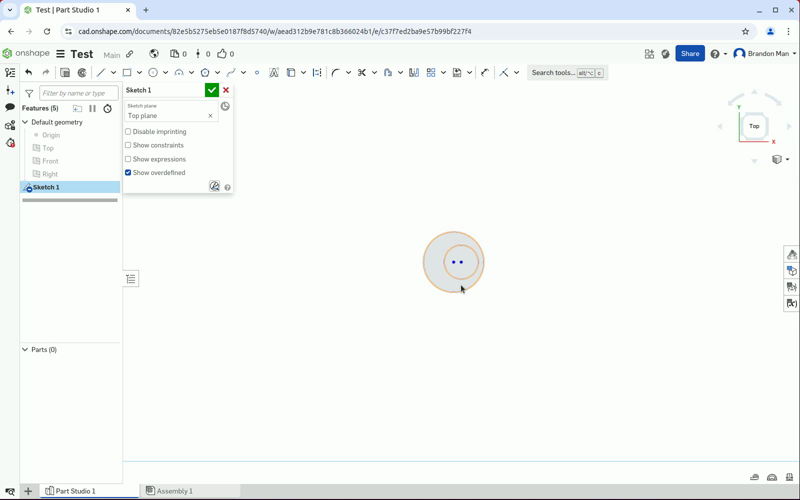
scroll(-6)
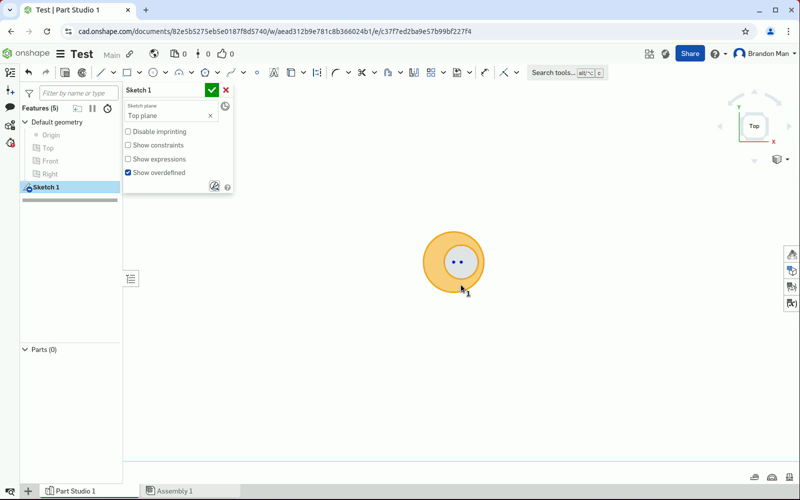
scroll(-6)
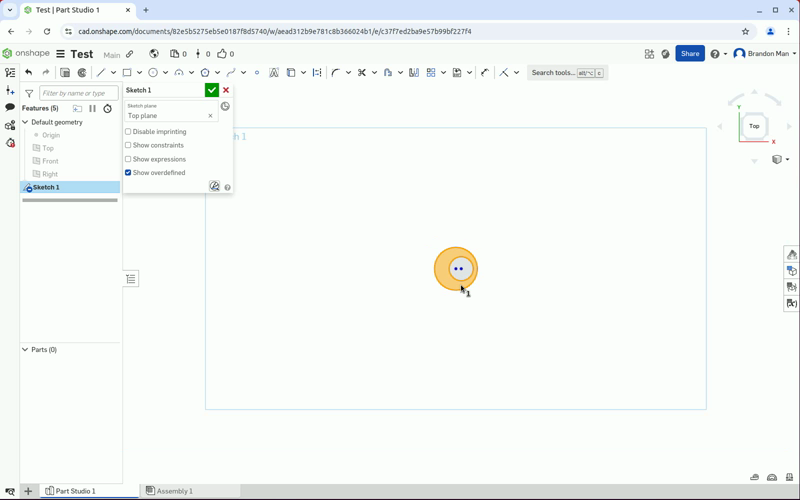
scroll(-6)
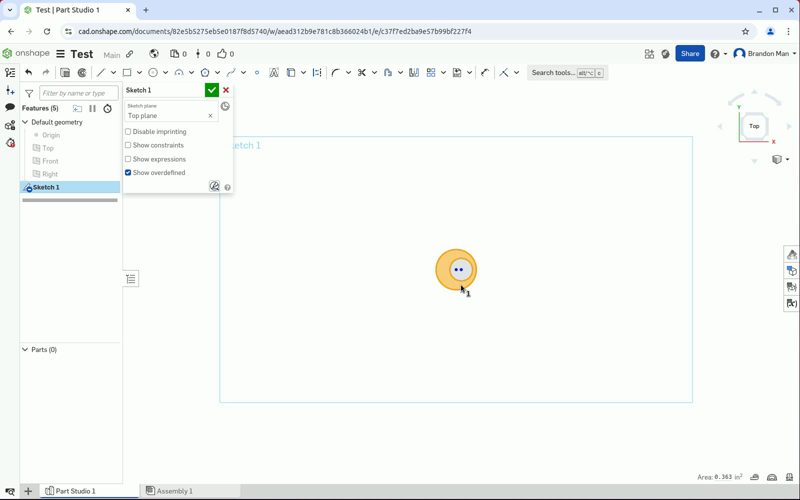
scroll(-6)
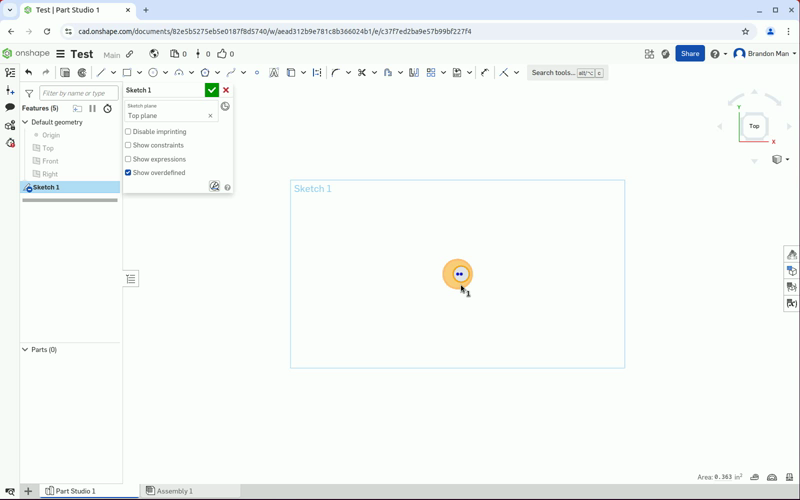
scroll(-6)
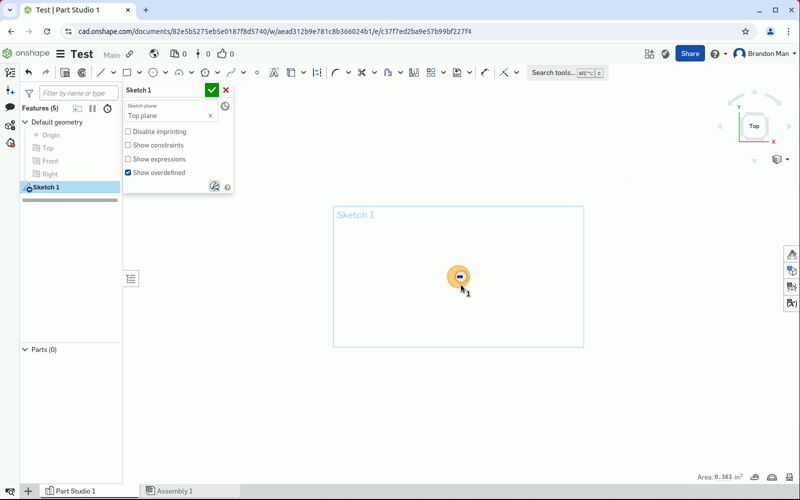
scroll(-6)
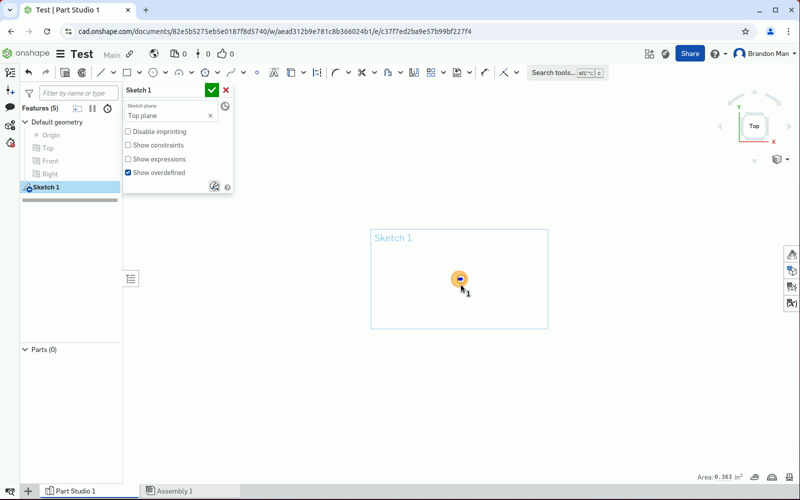
scroll(-6)
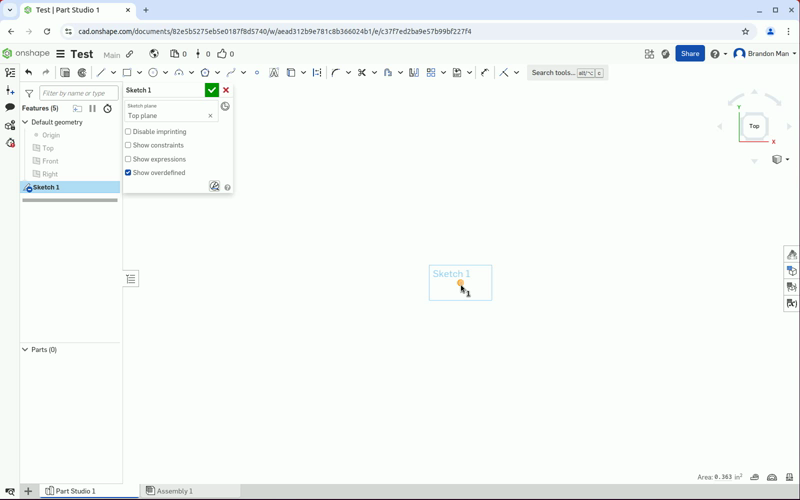
mouse_move(73, 352)
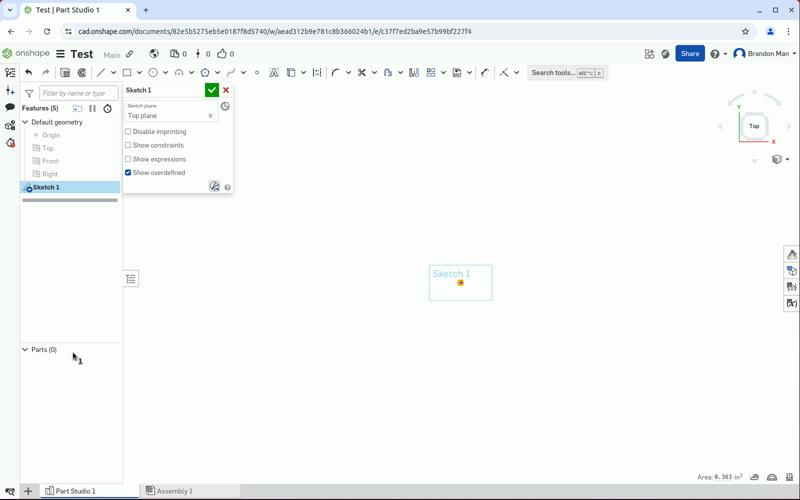
key(shift+y)
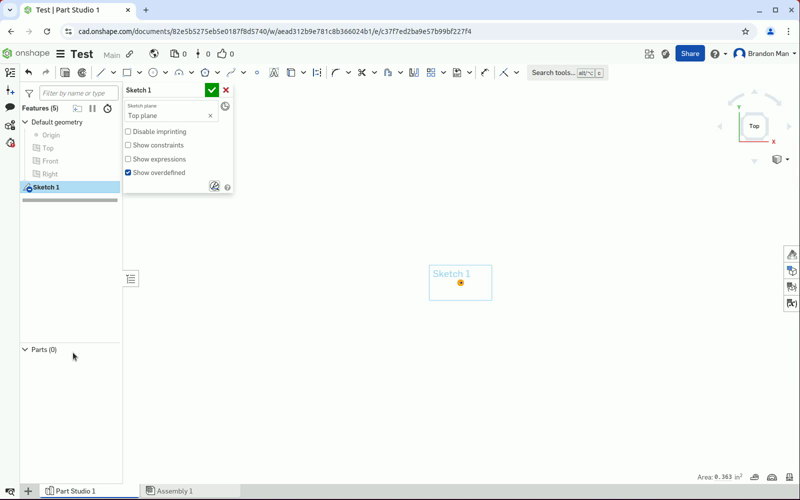
key(shift+e)
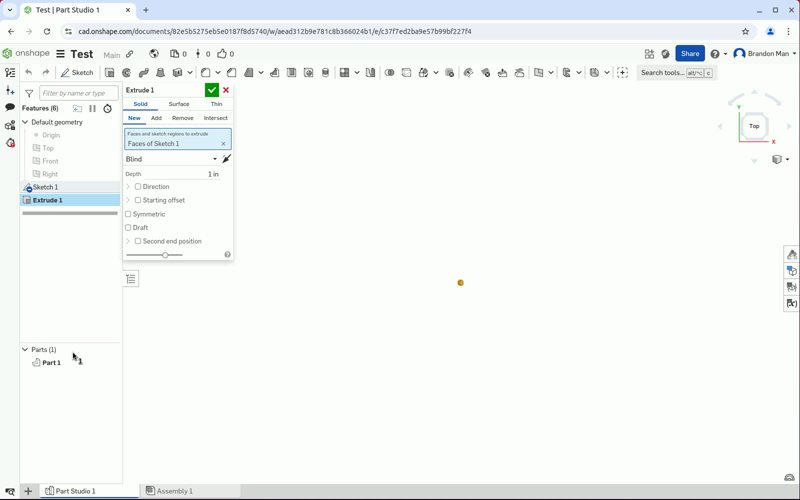
mouse_move(143, 106)
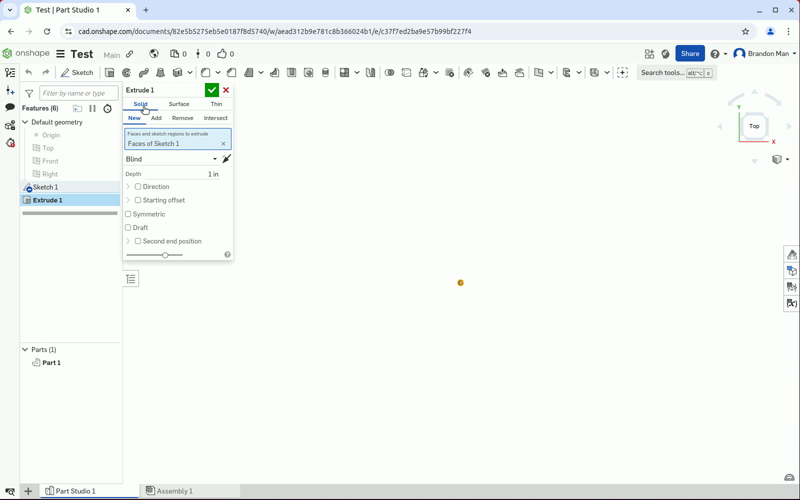
click(143, 106)
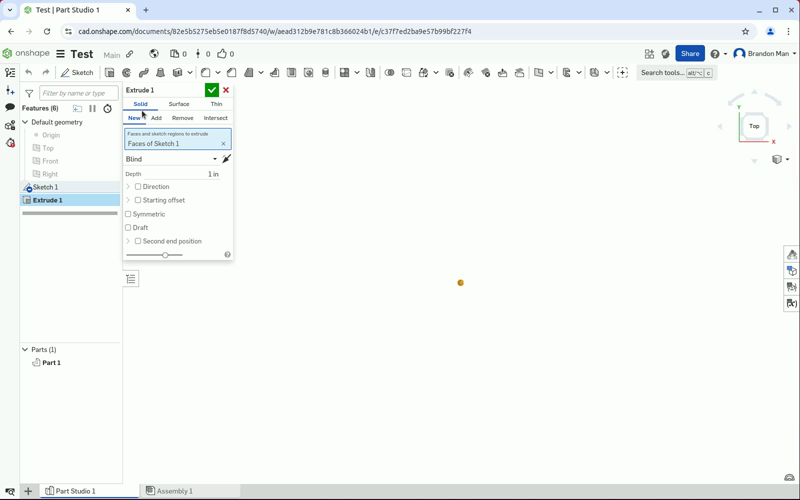
mouse_move(137, 120)
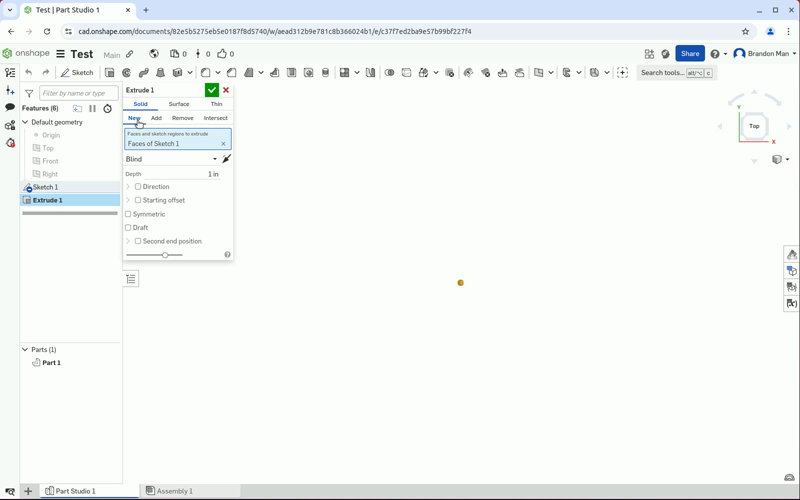
click(137, 120)
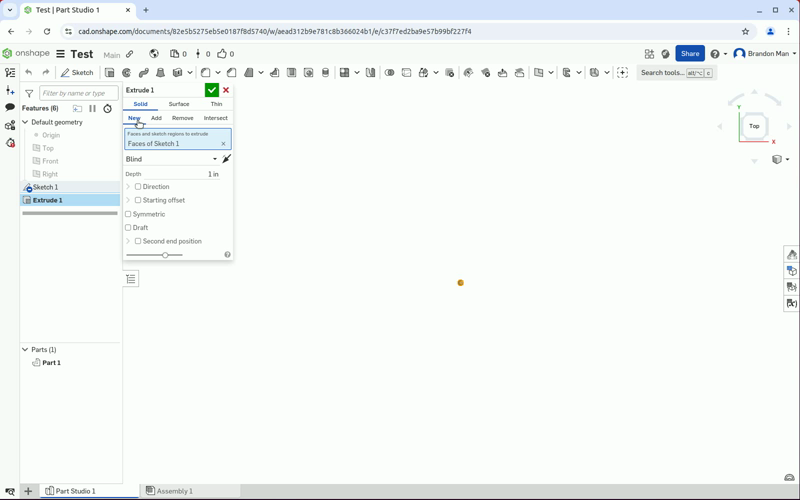
key(tab, 4)
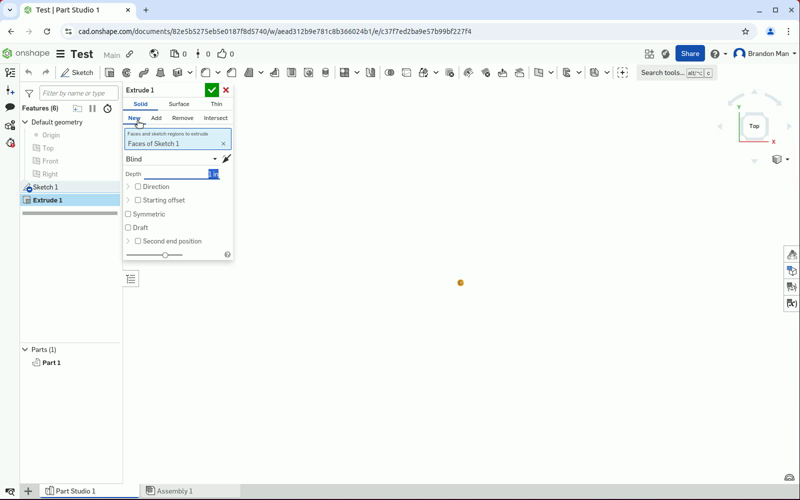
text(23.108)
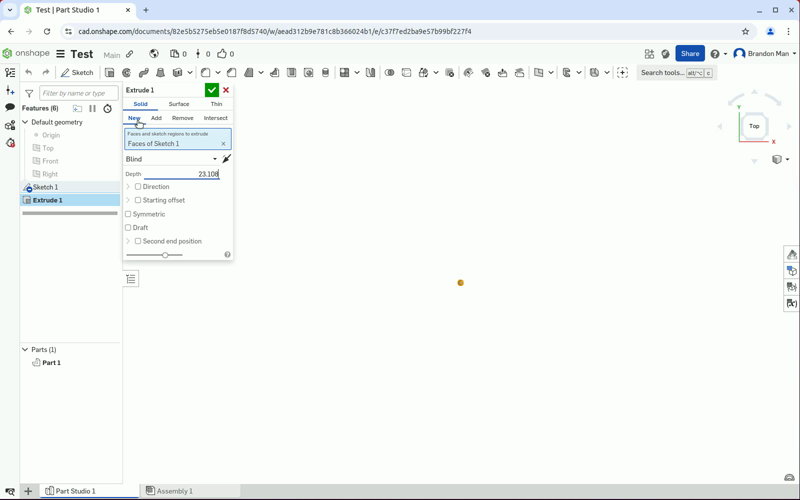
key(enter)
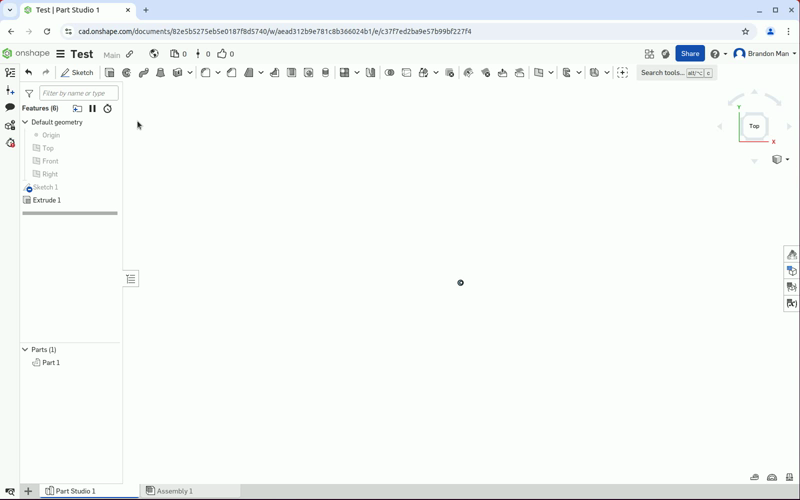
key(shift+h)
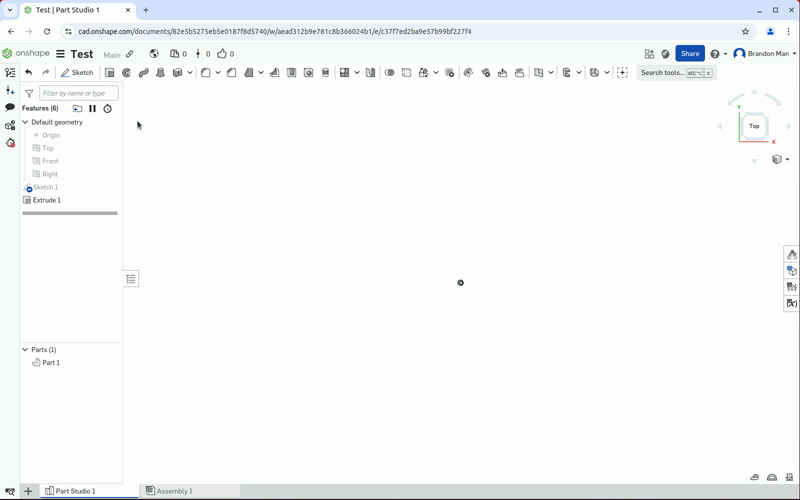
key(shift+h)
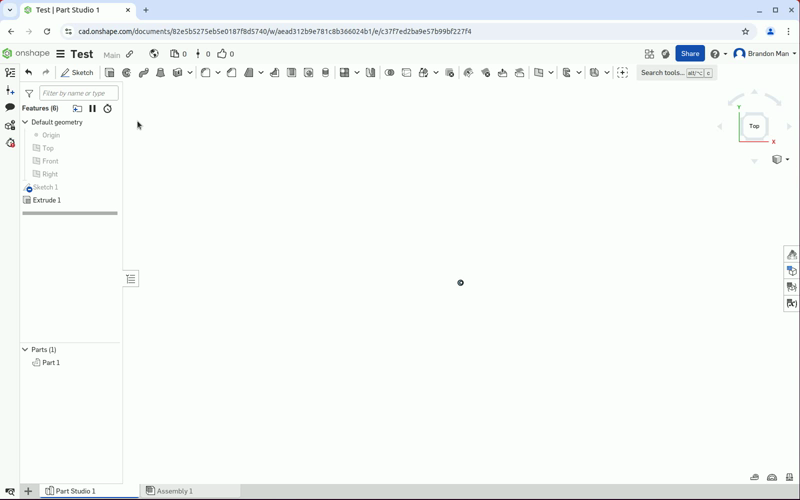
mouse_move(73, 189)
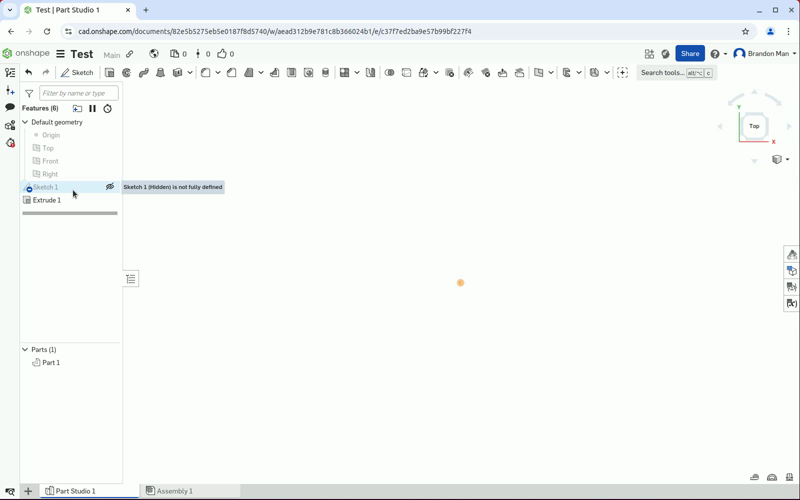
click(73, 189)
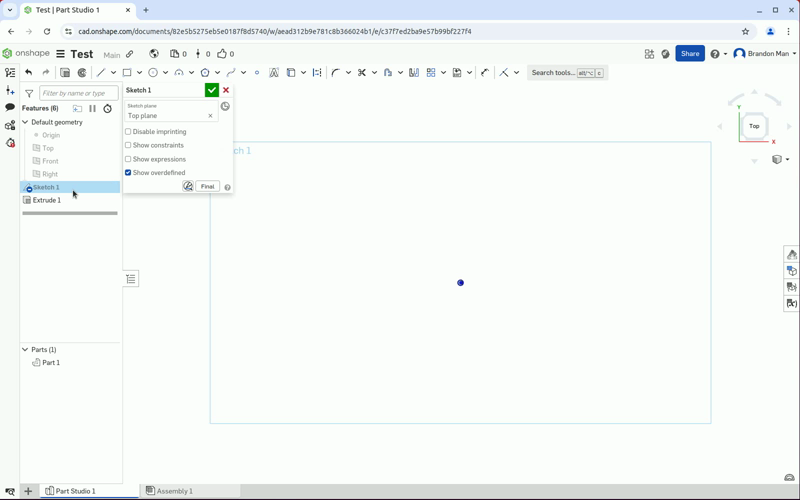
mouse_move(229, 92)
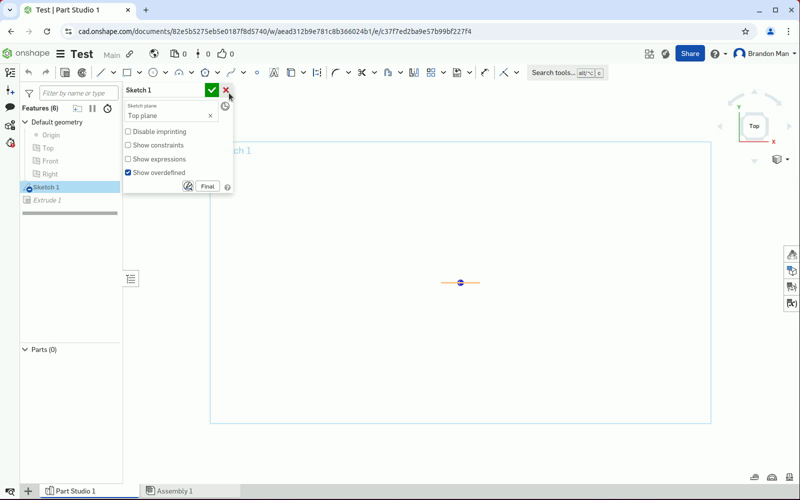
click(229, 92)
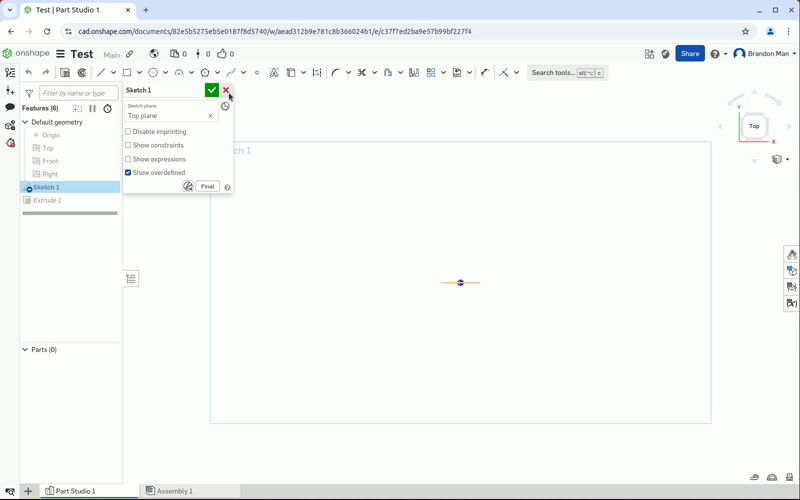
key(shift+s)
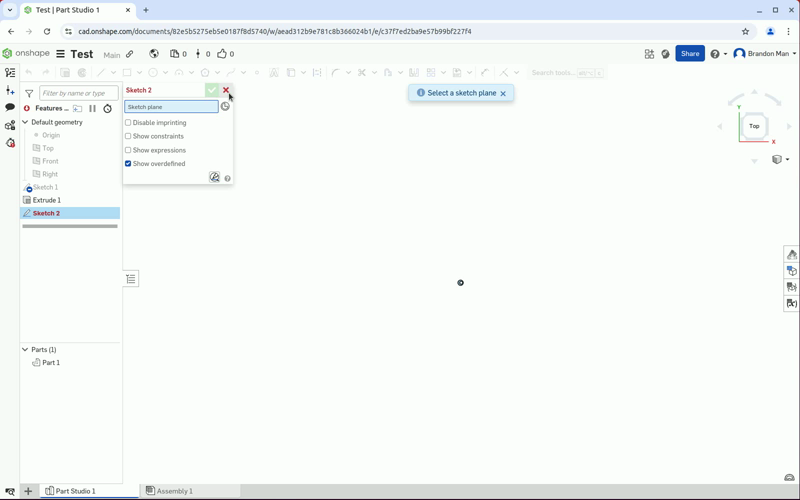
mouse_move(73, 150)
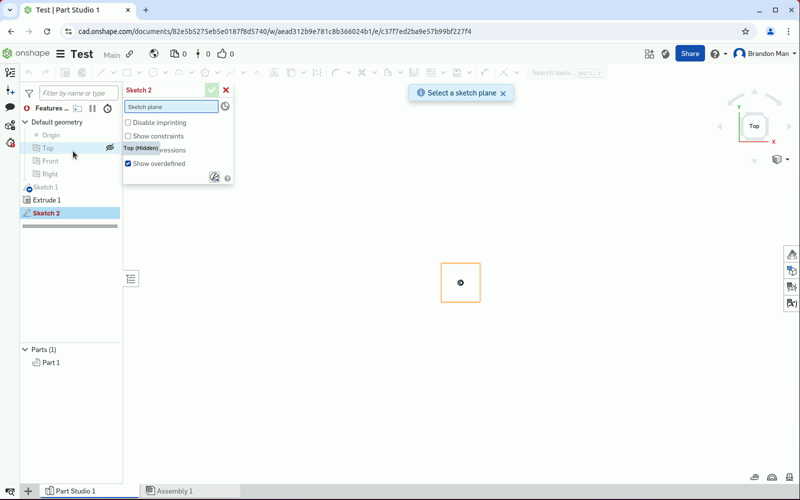
click(73, 150)
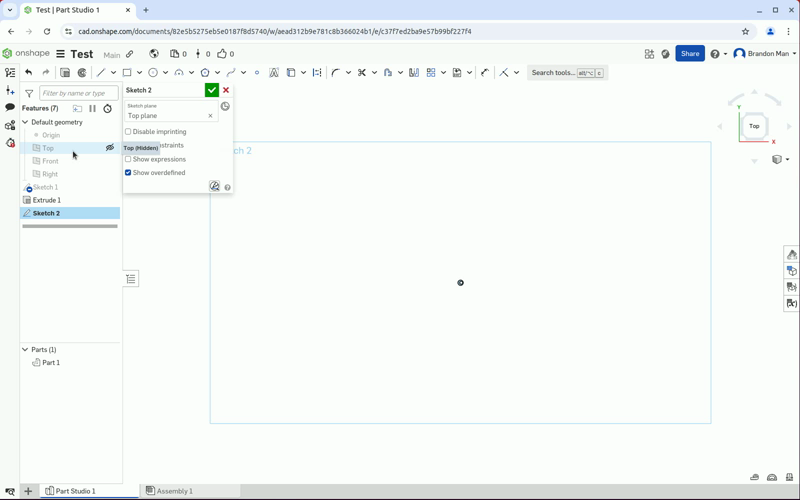
mouse_move(73, 352)
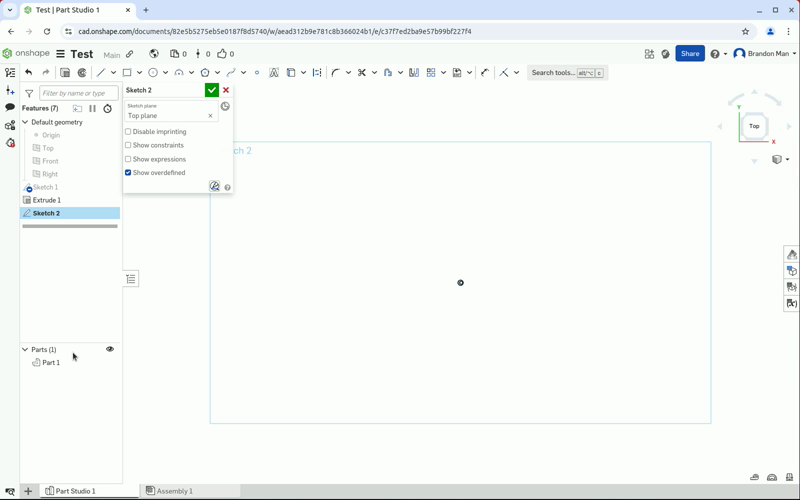
key(y)
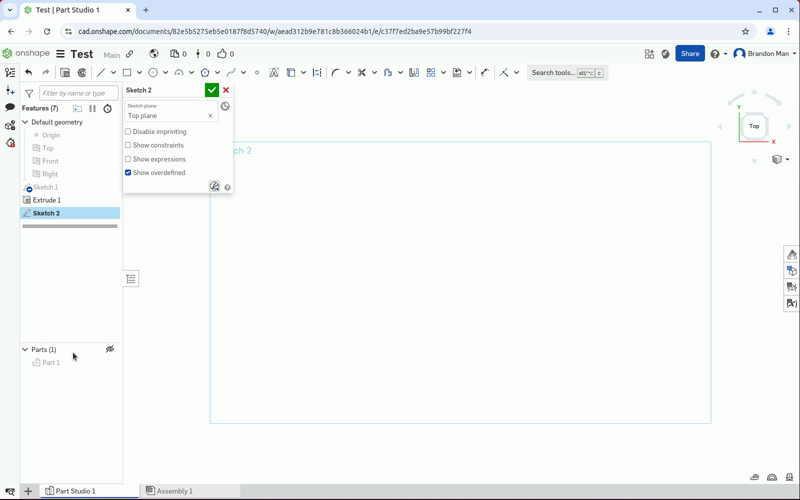
key(c)
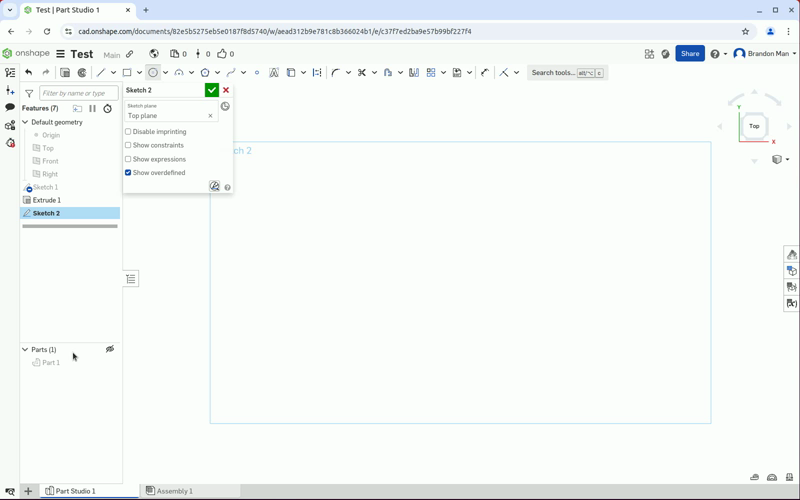
key_down(shift)
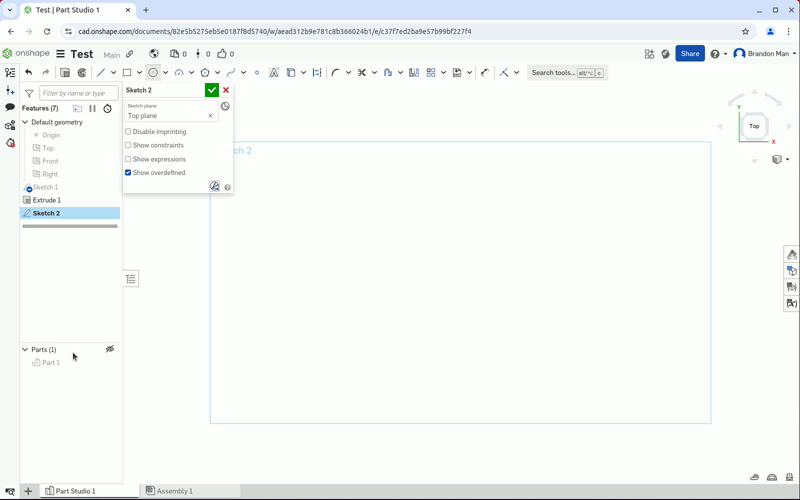
mouse_move(461, 278)
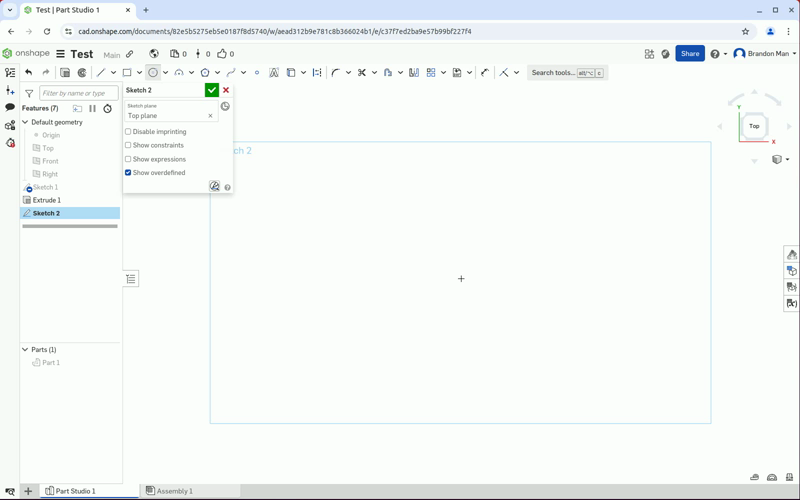
click(461, 278)
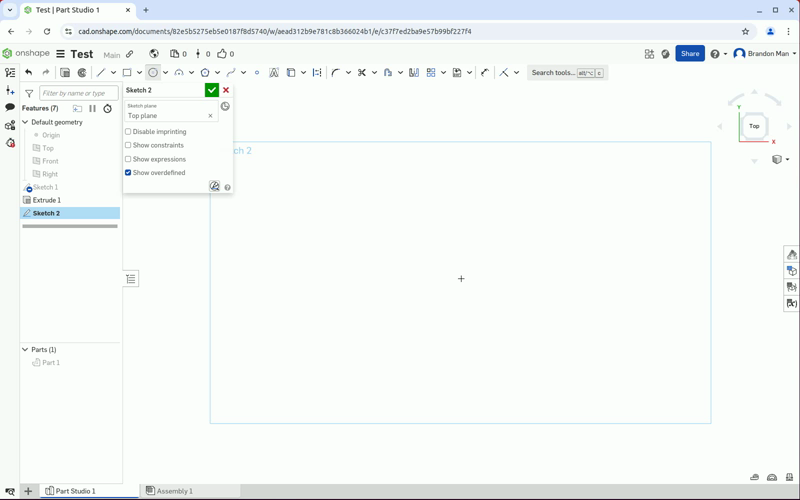
key_up(shift)
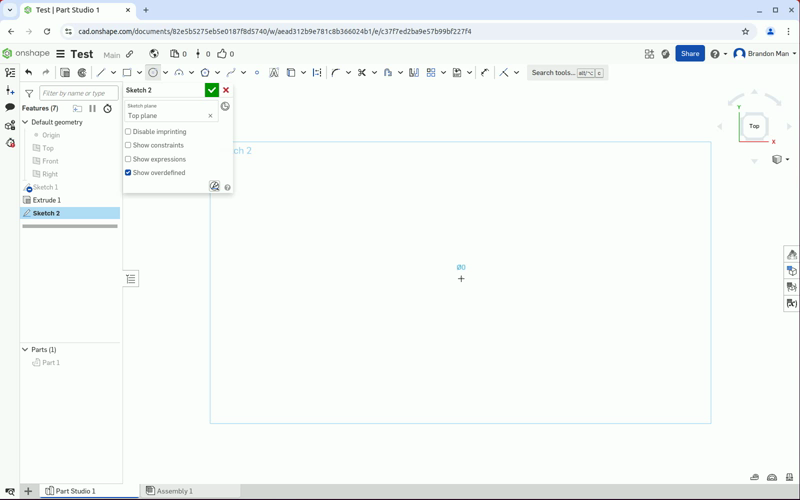
mouse_move(463, 278)
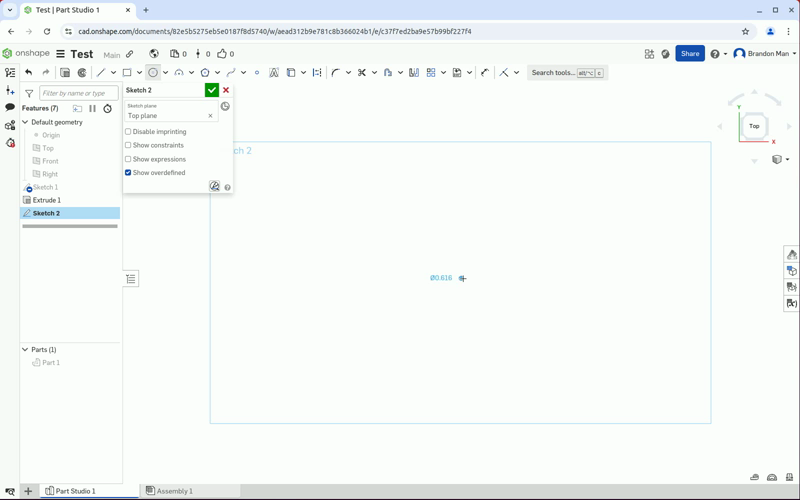
scroll(6)
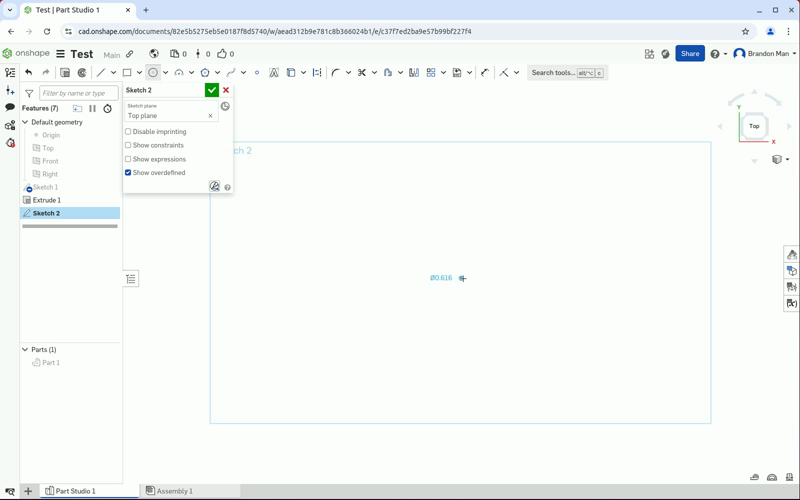
scroll(6)
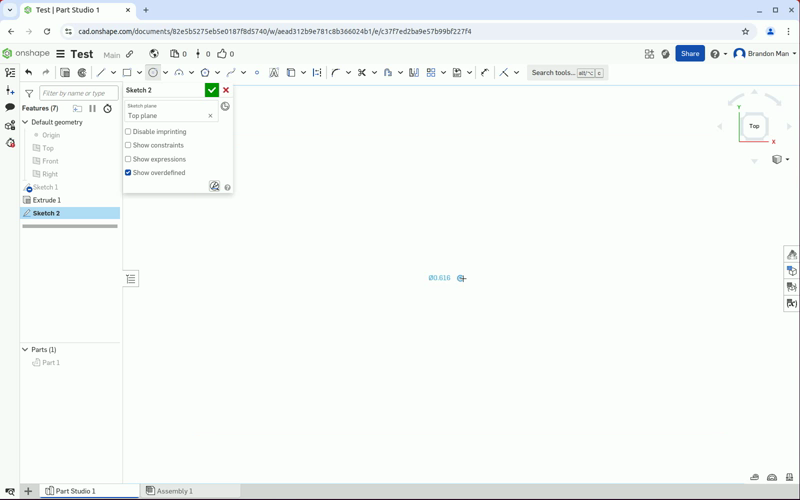
scroll(6)
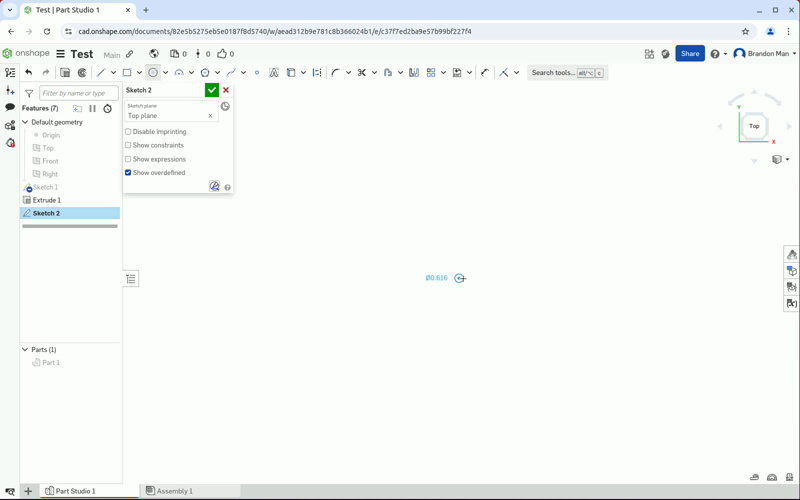
scroll(6)
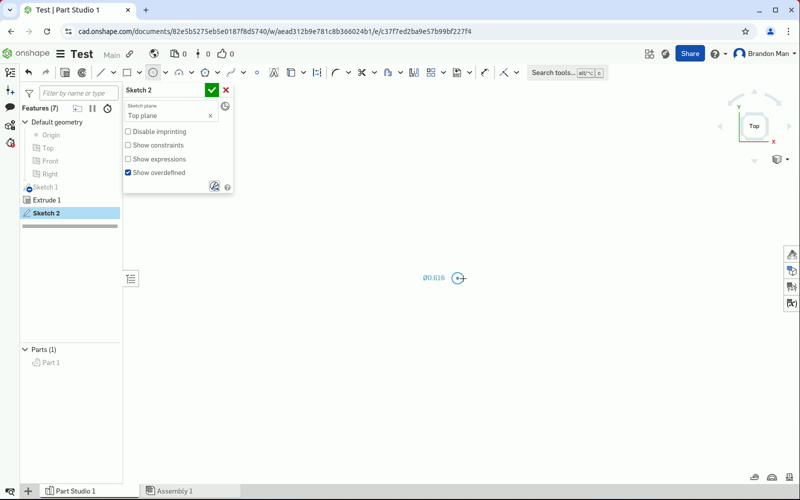
scroll(6)
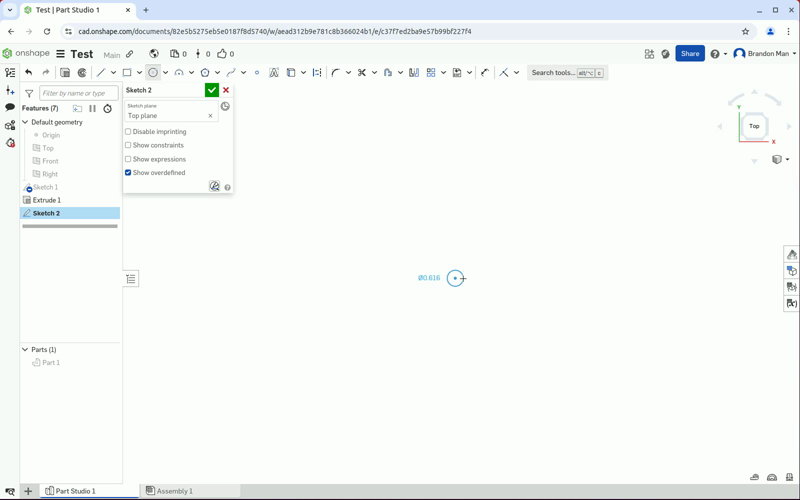
scroll(6)
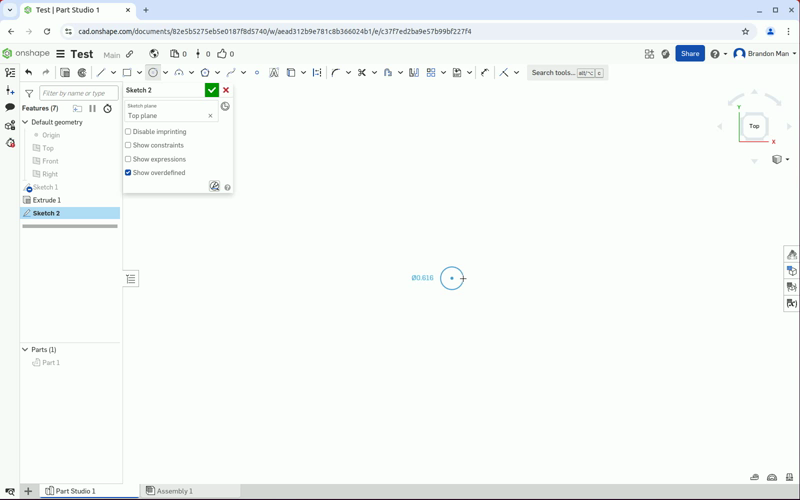
scroll(6)
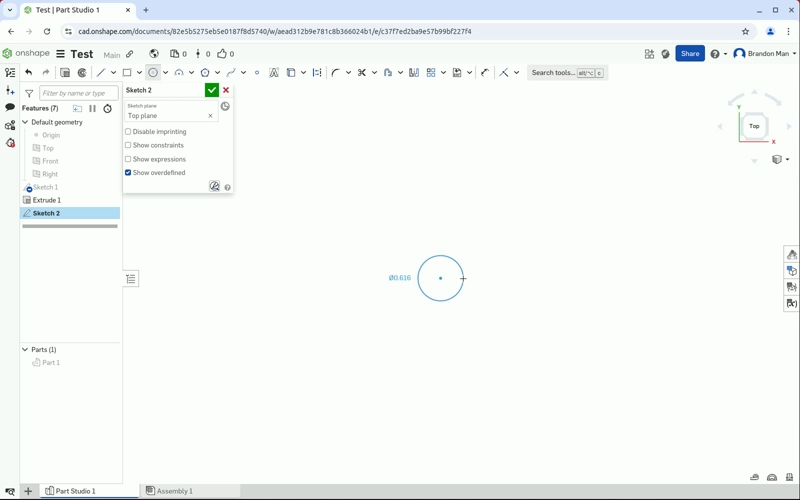
click(463, 278)
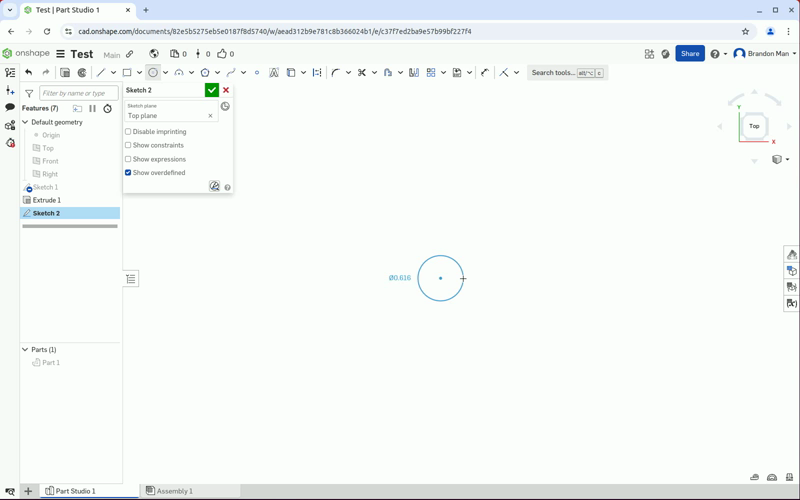
scroll(-6)
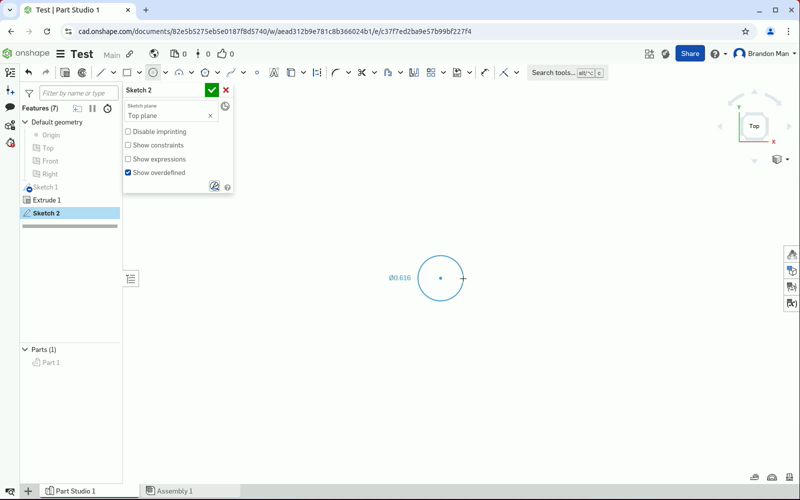
scroll(-6)
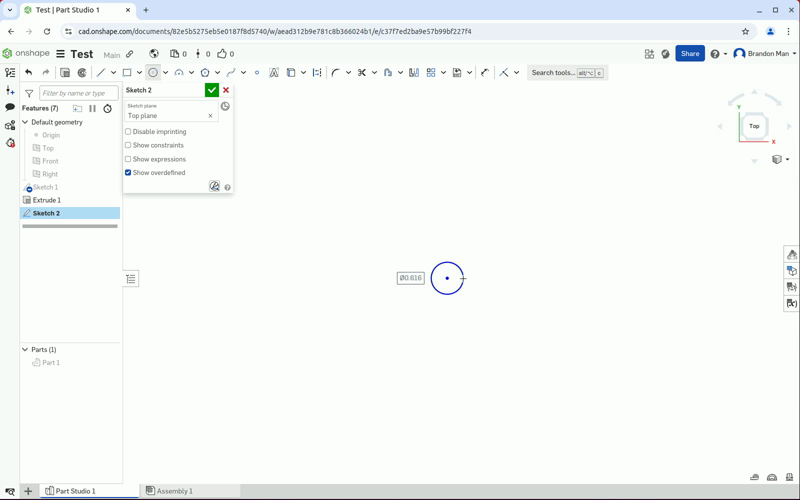
scroll(-6)
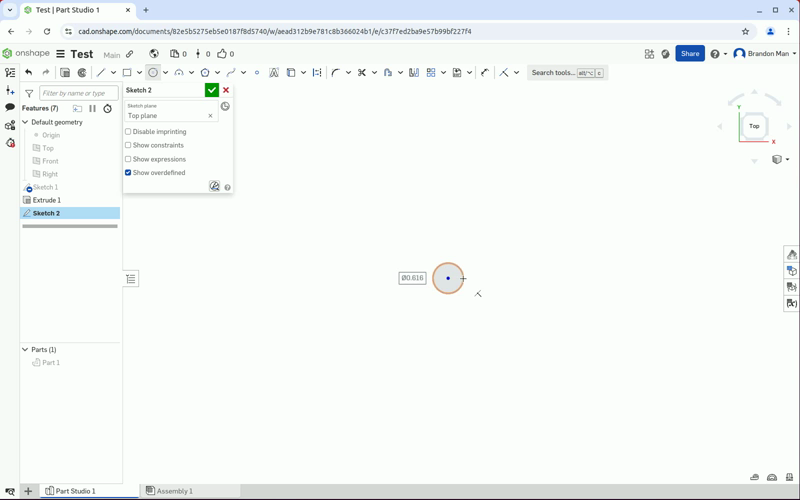
scroll(-6)
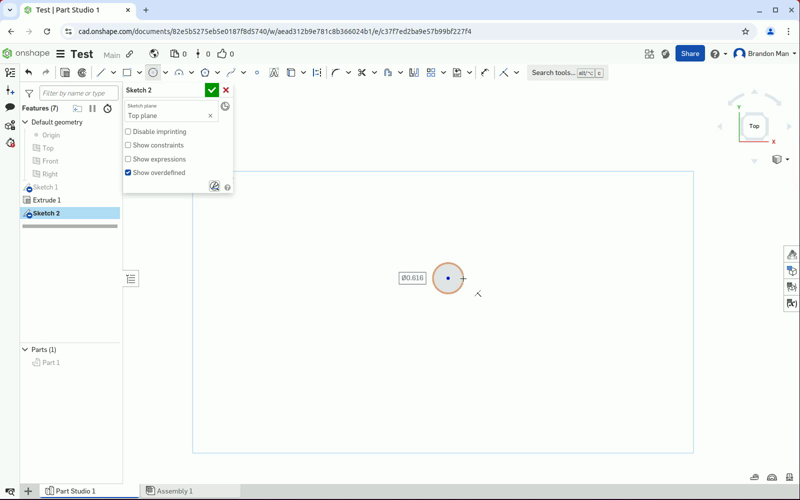
scroll(-6)
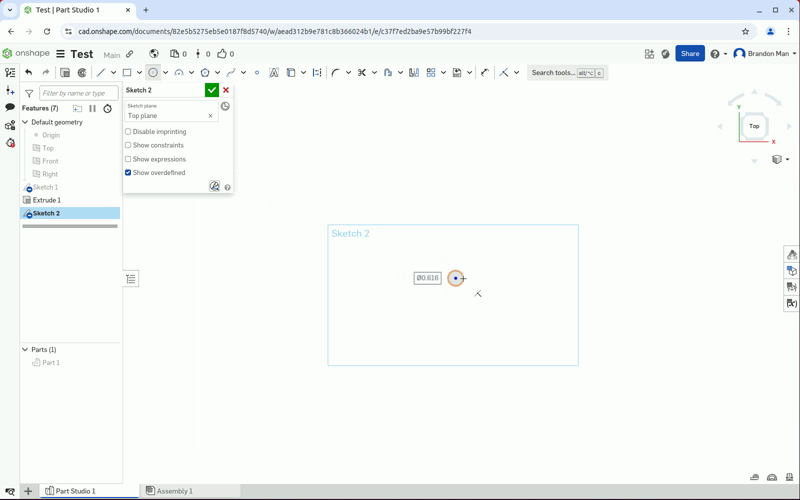
scroll(-6)
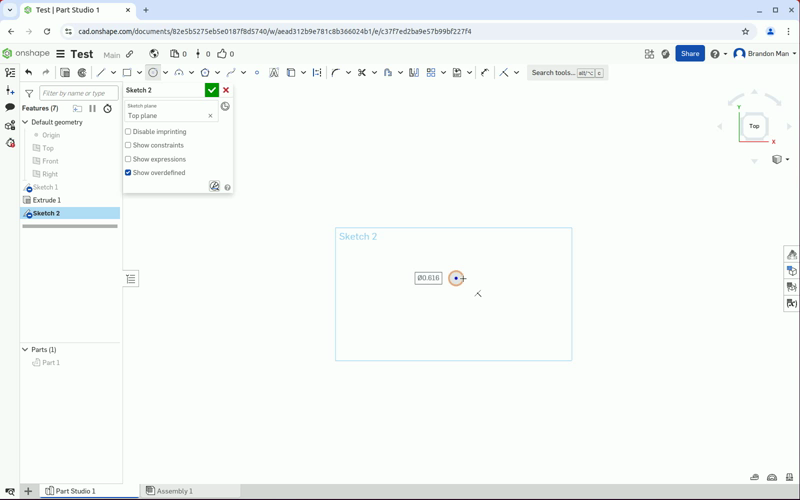
scroll(-6)
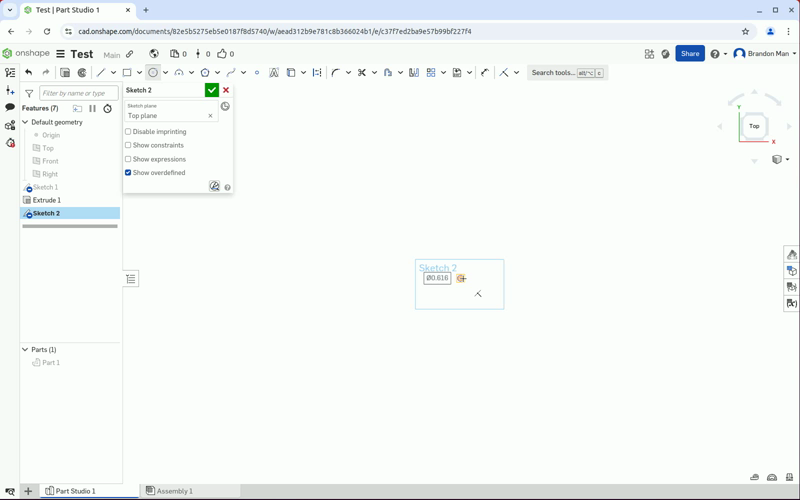
key(esc)
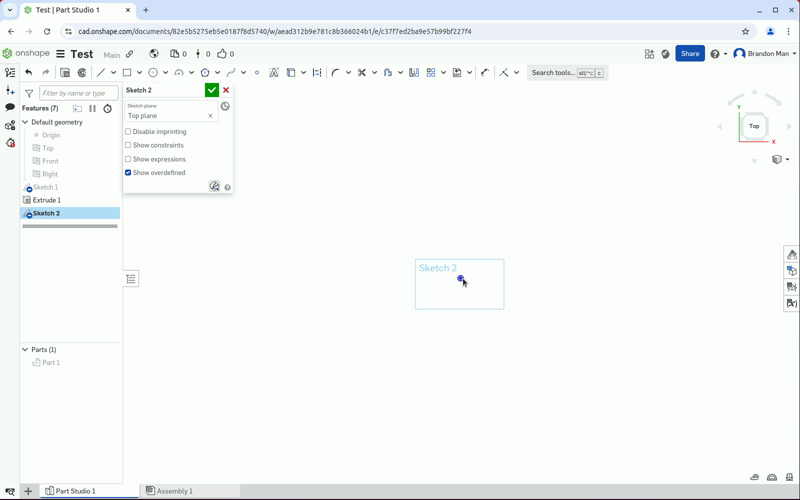
mouse_move(461, 279)
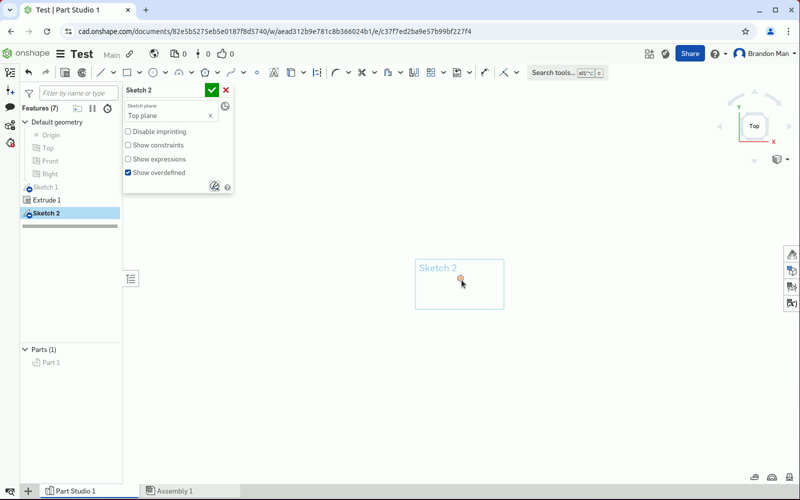
scroll(6)
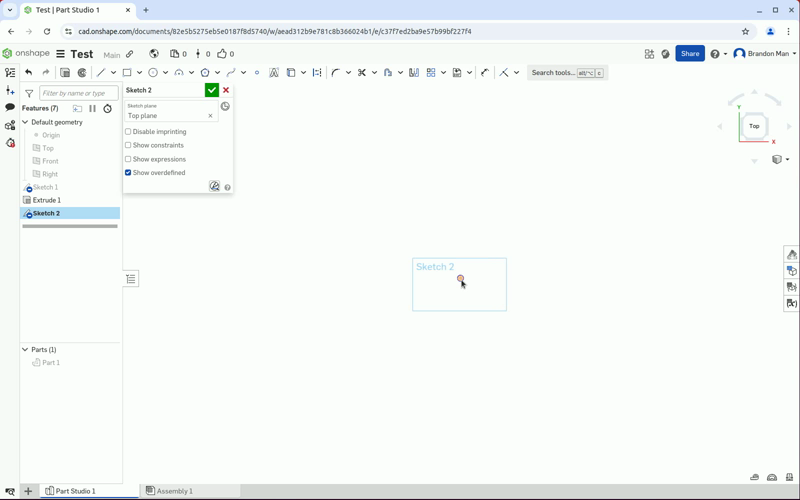
scroll(6)
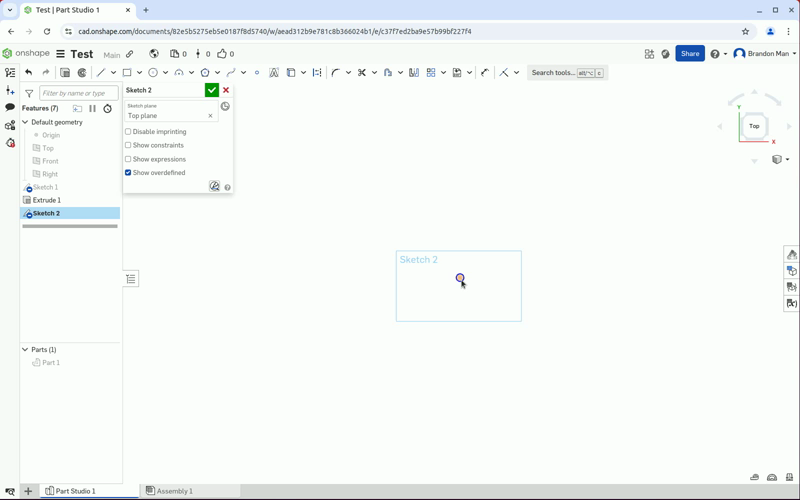
scroll(6)
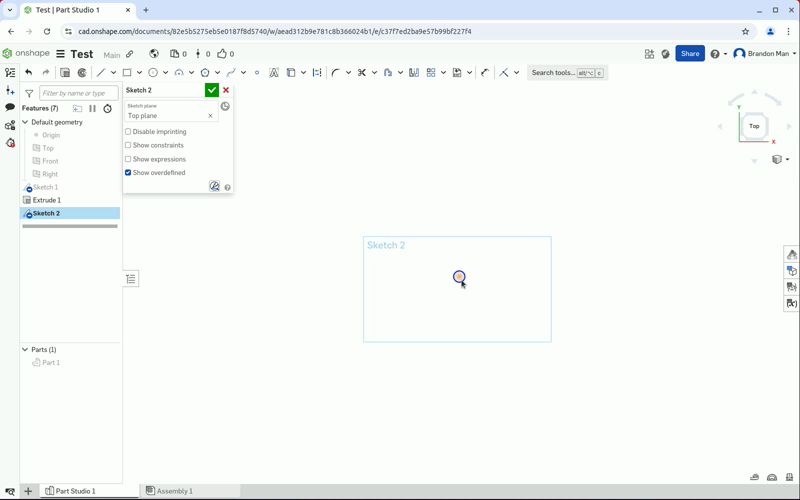
scroll(6)
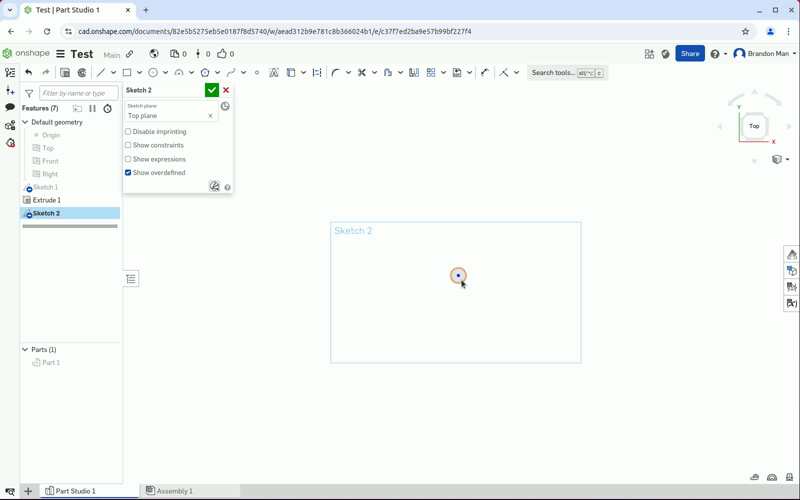
scroll(6)
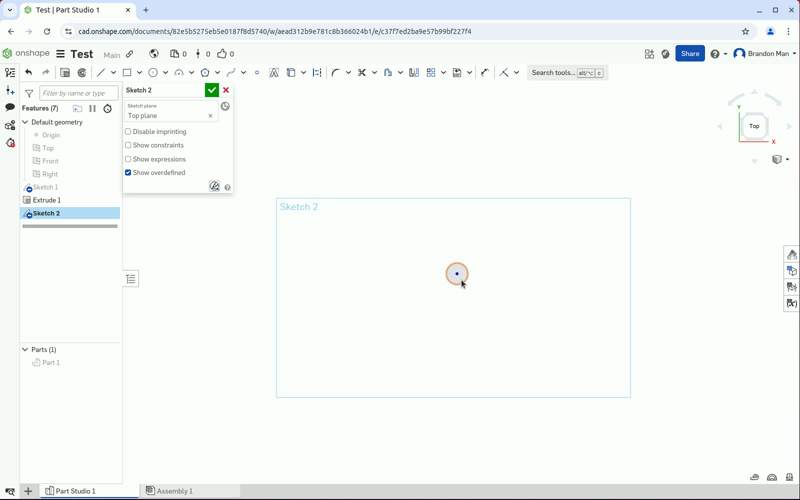
scroll(6)
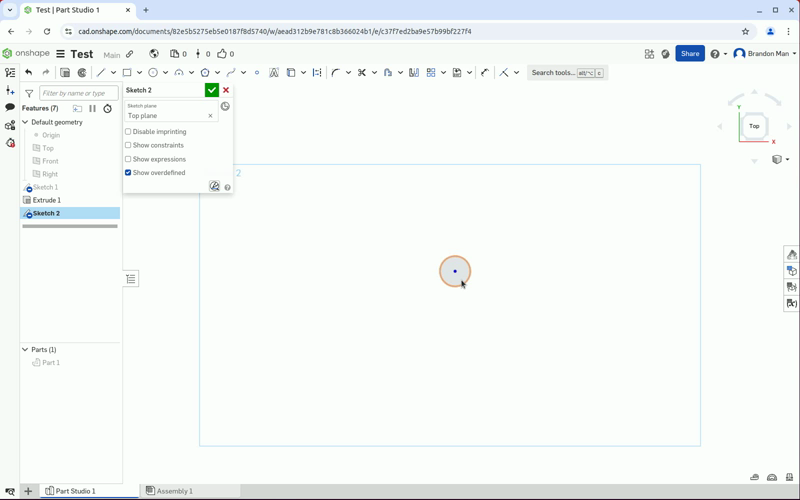
scroll(6)
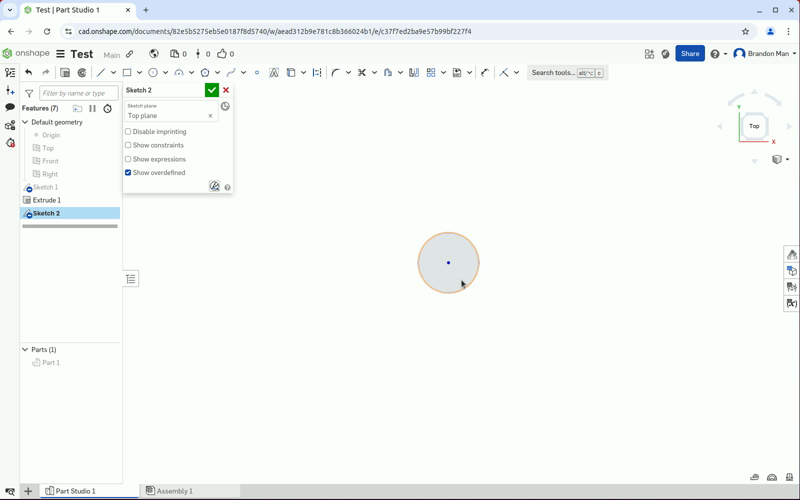
click(461, 279)
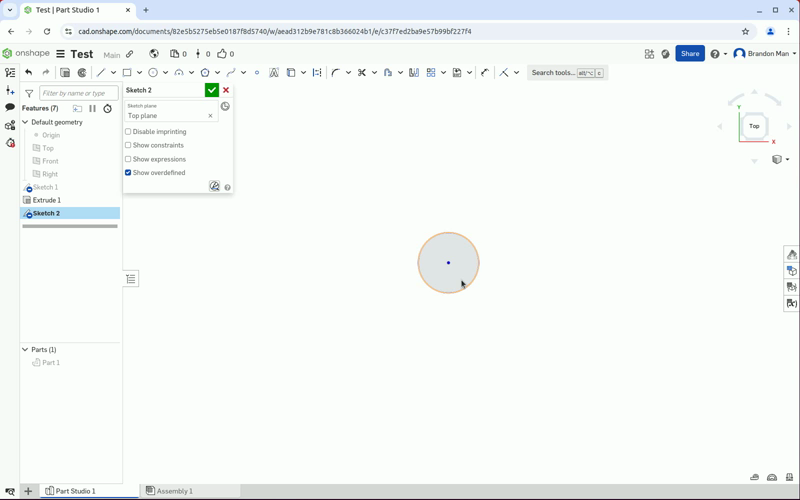
scroll(-6)
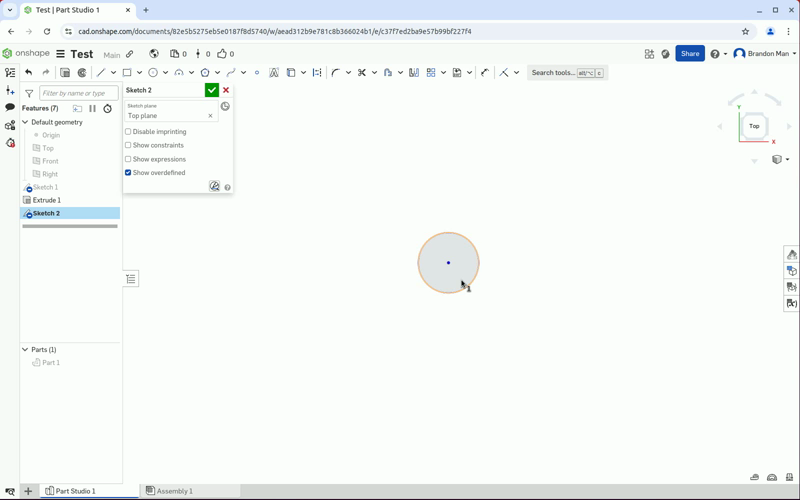
scroll(-6)
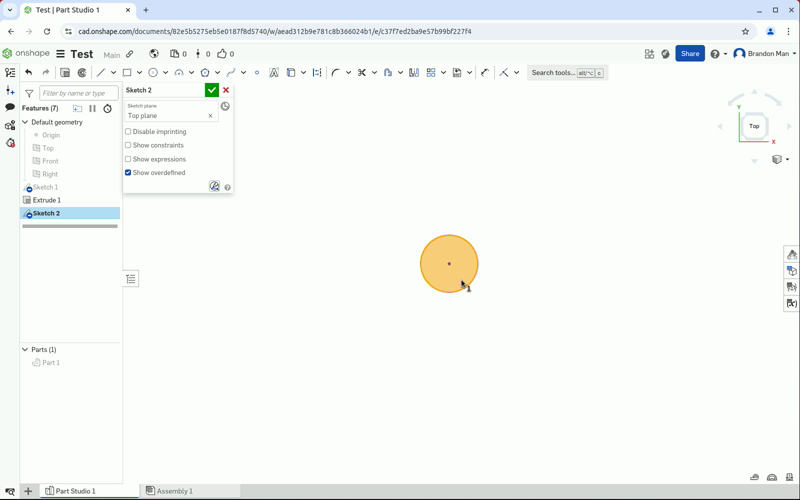
scroll(-6)
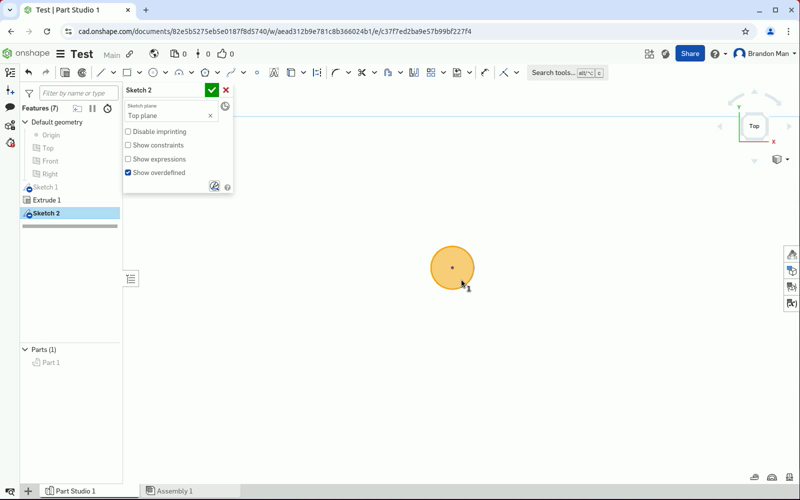
scroll(-6)
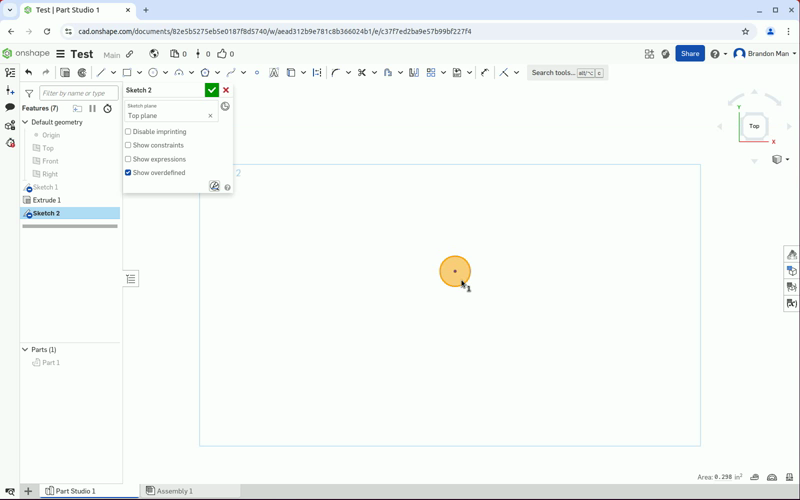
scroll(-6)
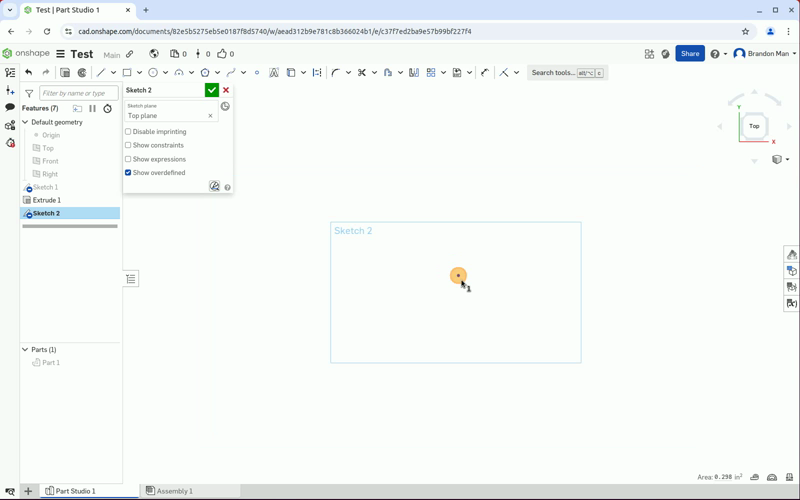
scroll(-6)
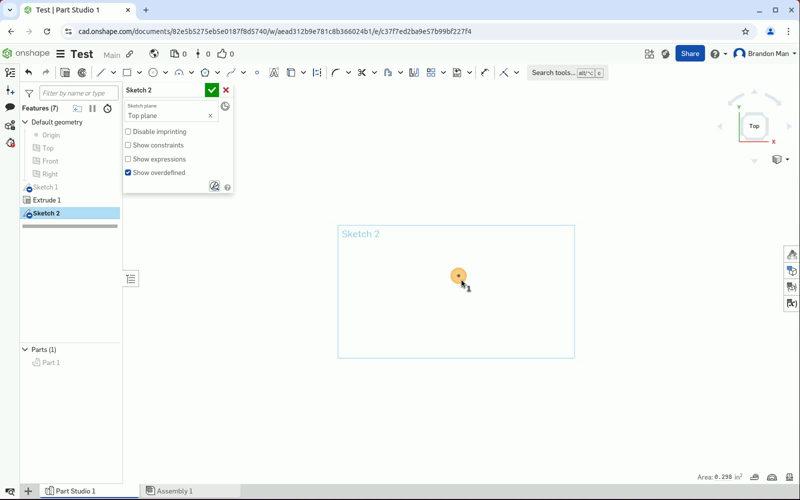
scroll(-6)
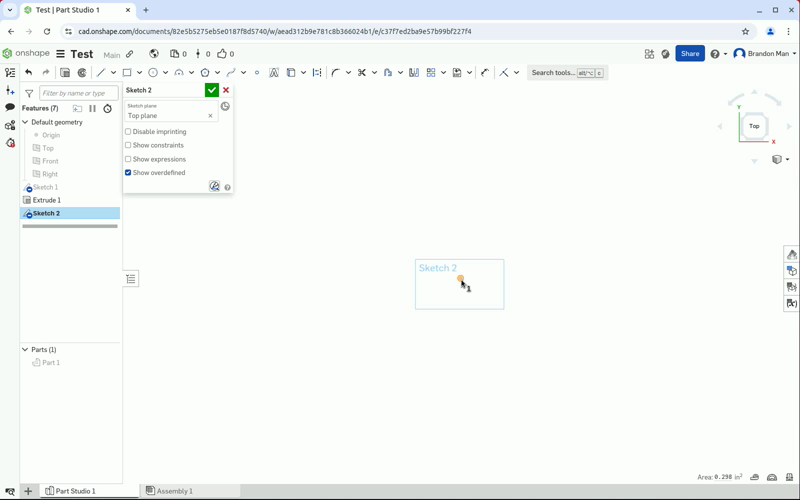
mouse_move(73, 352)
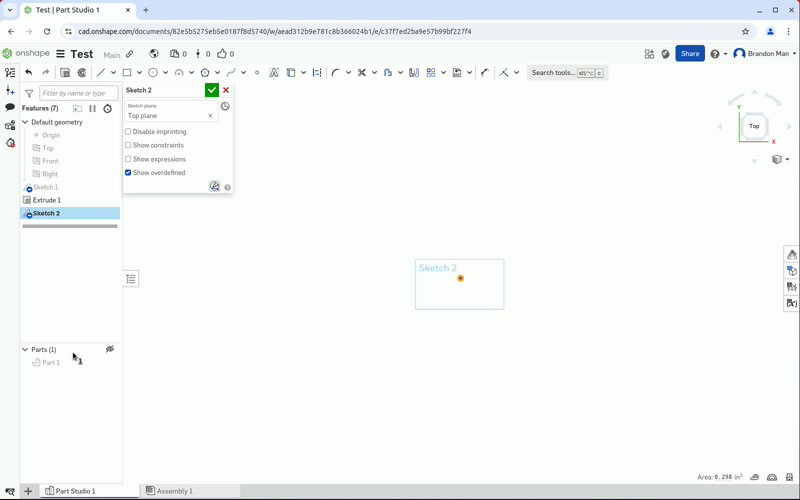
key(shift+y)
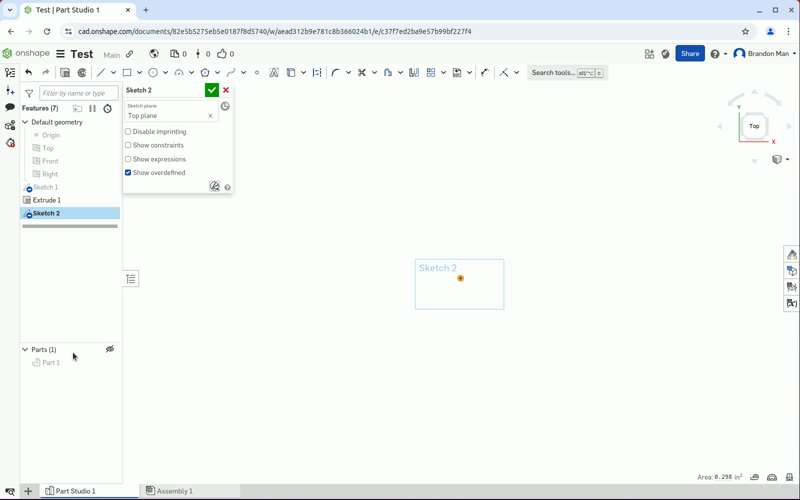
key(shift+e)
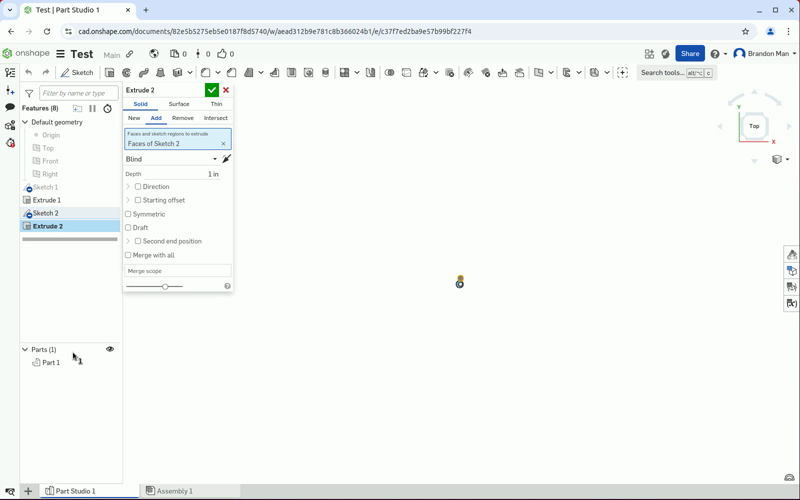
mouse_move(143, 106)
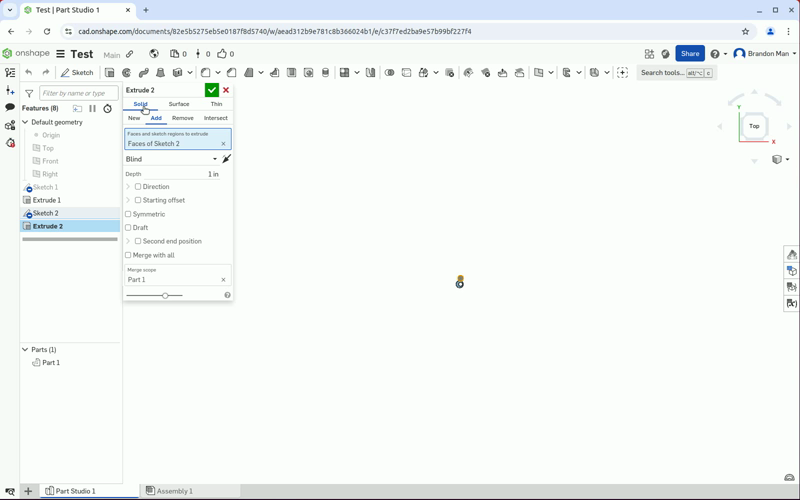
click(143, 106)
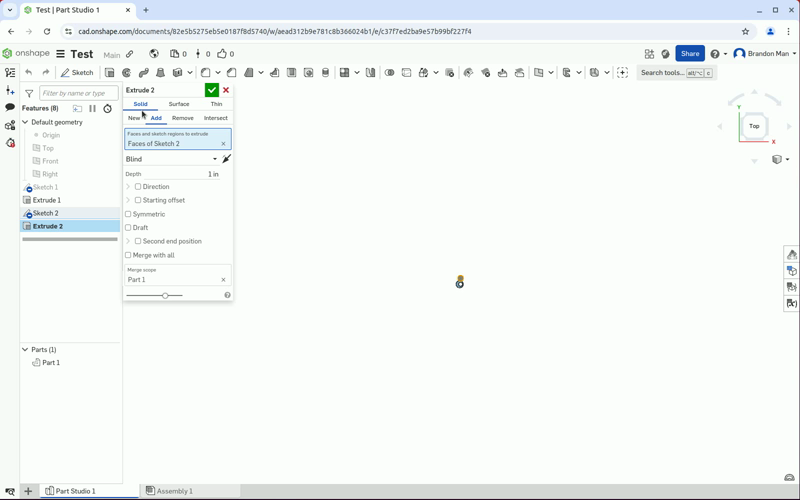
mouse_move(137, 120)
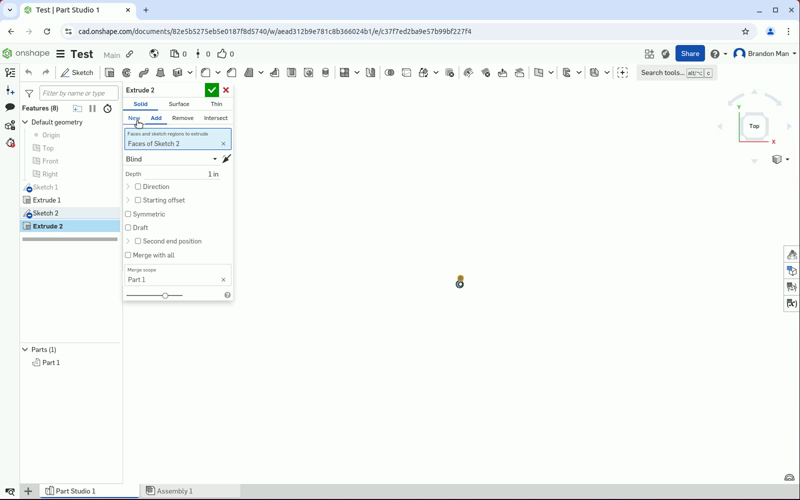
click(137, 120)
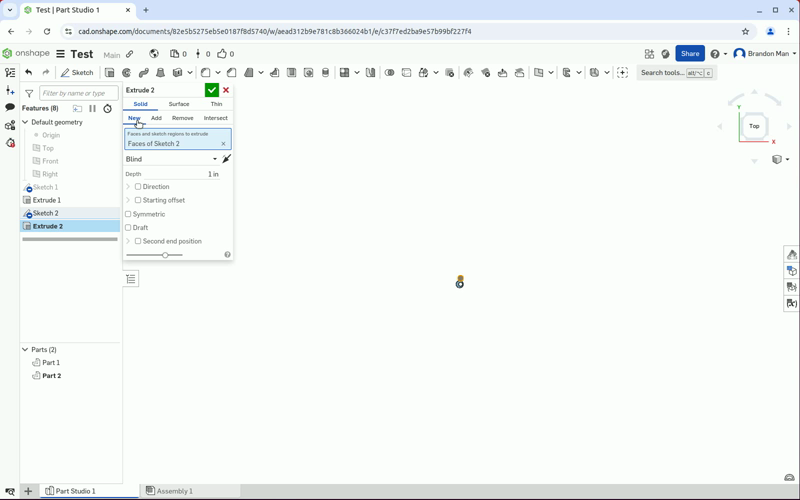
key(tab, 4)
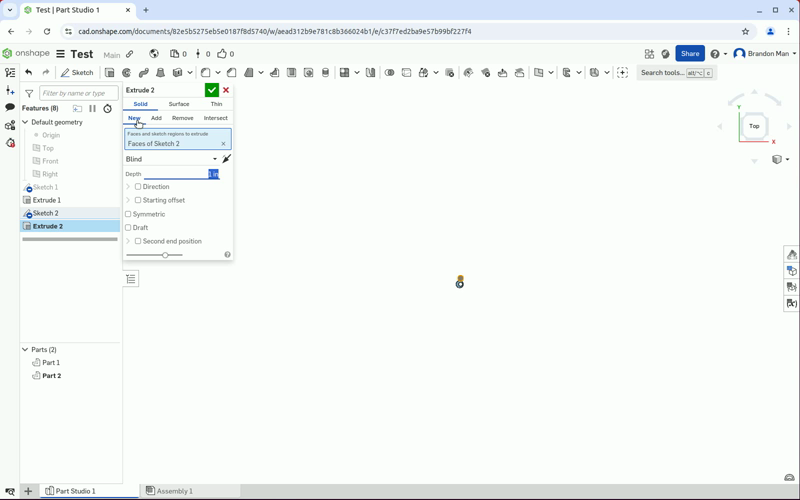
text(21.905)
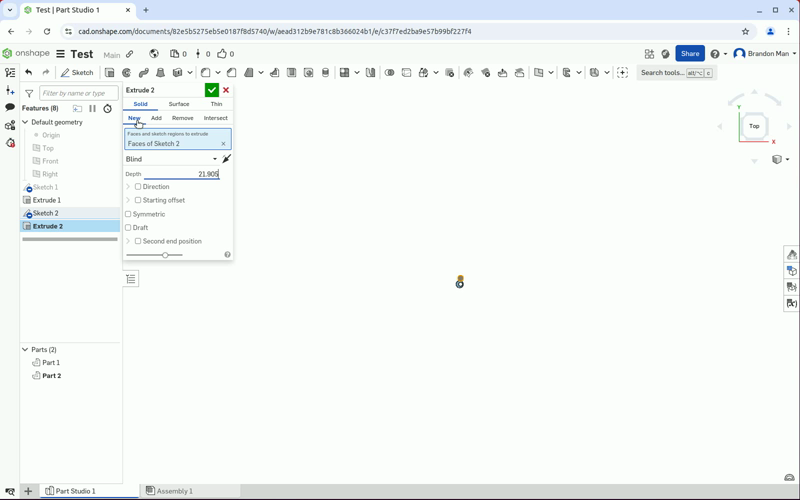
key(enter)
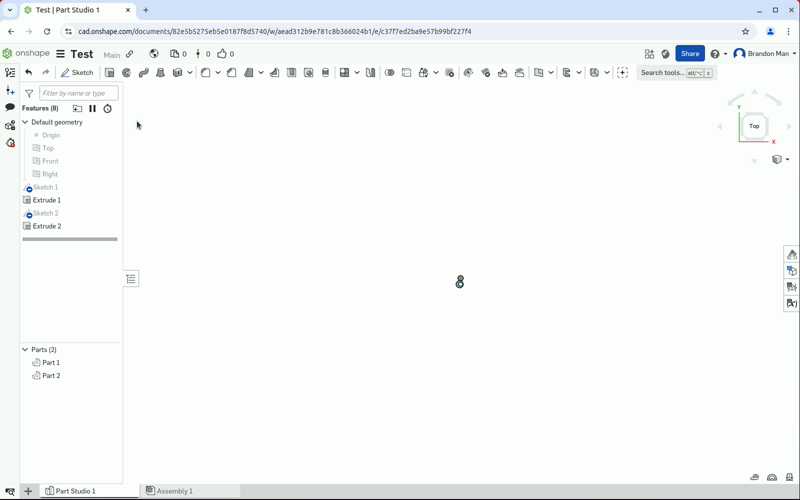
key(shift+h)
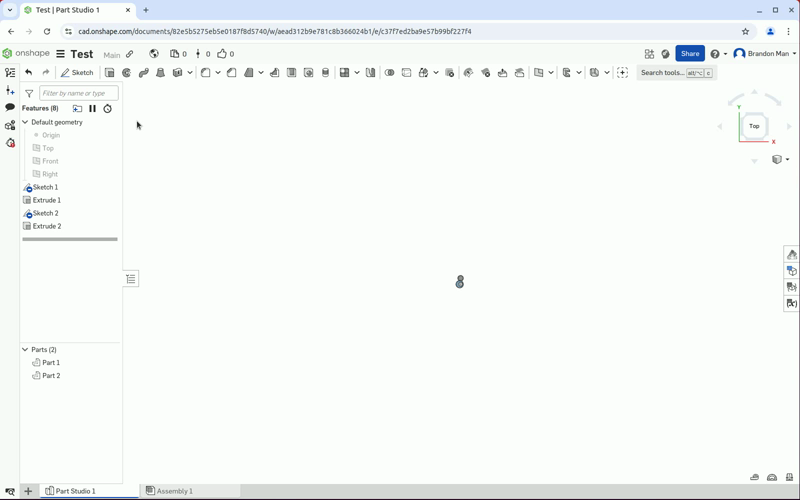
key(shift+h)
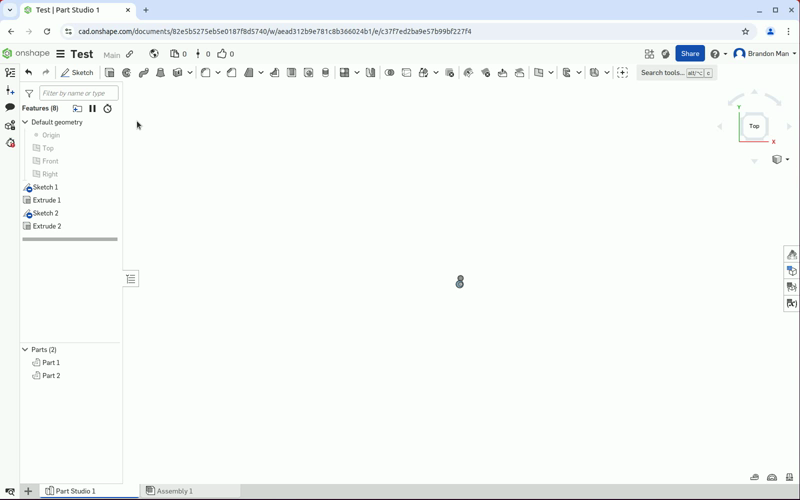
key(shift+7)
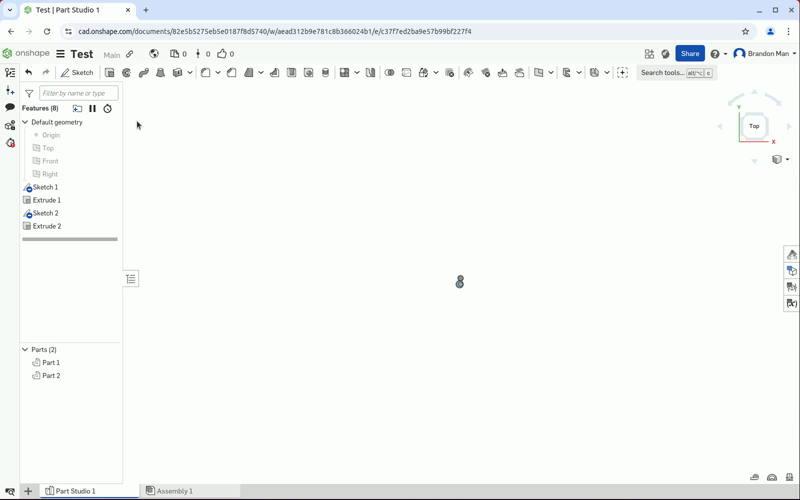
key(up, 3)
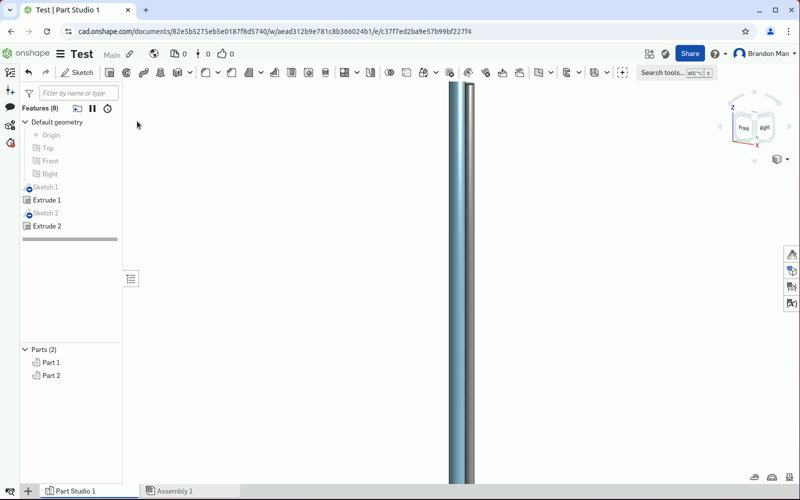
key(left, 3)
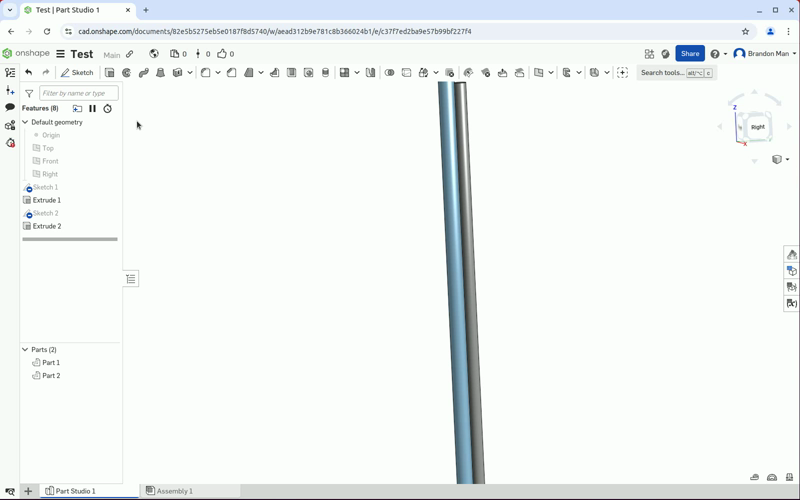
key(right, 3)
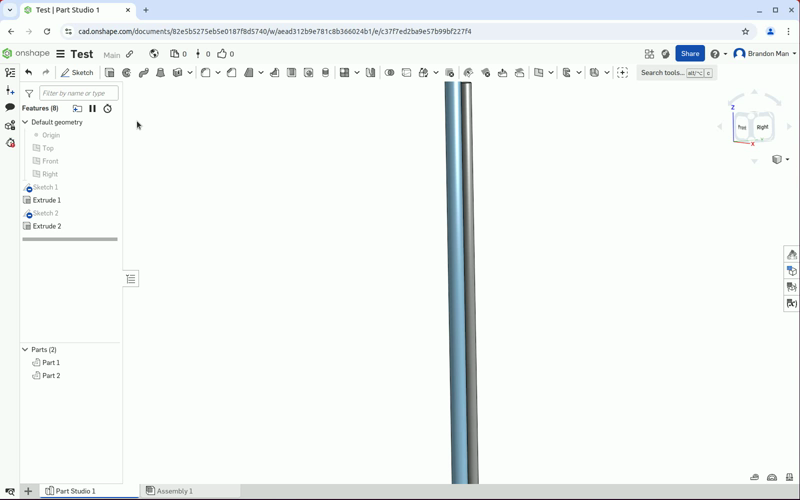
key(down, 3)
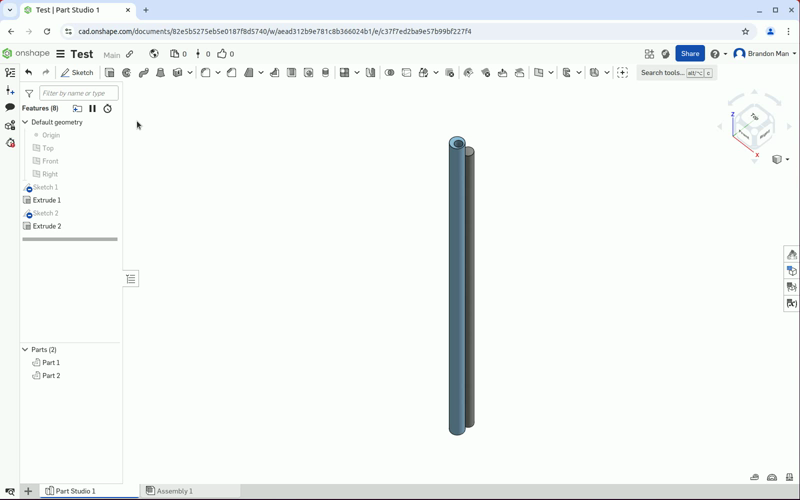
mouse_move(73, 189)
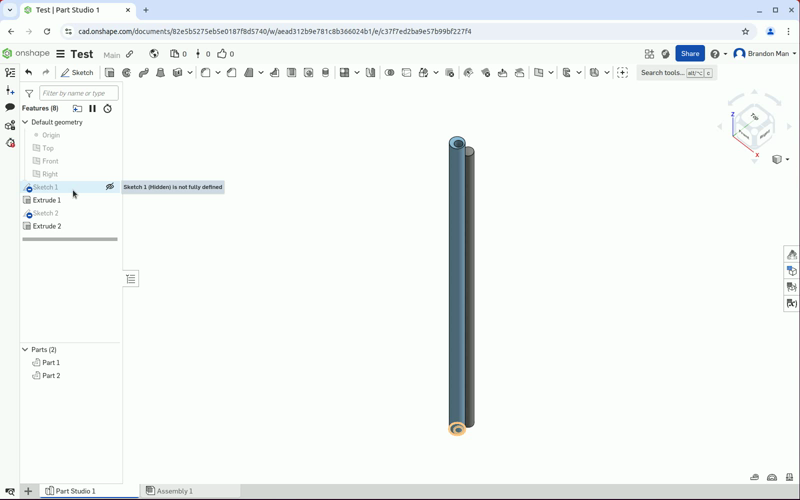
click(73, 189)